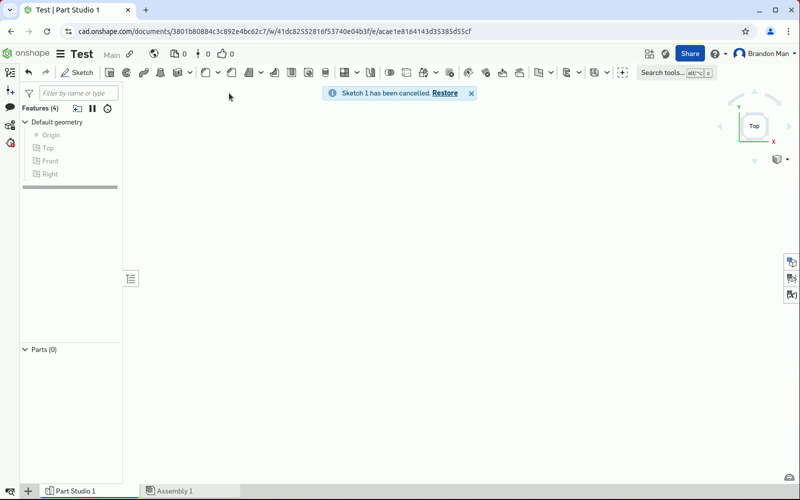
key(shift+h)
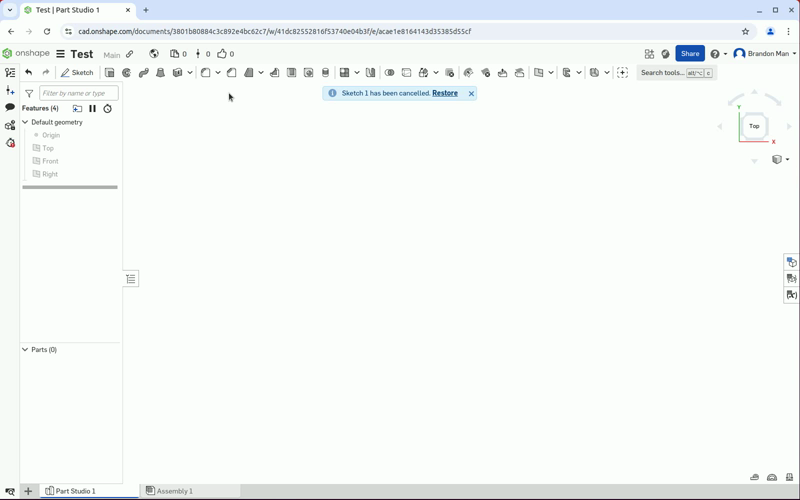
mouse_move(73, 352)
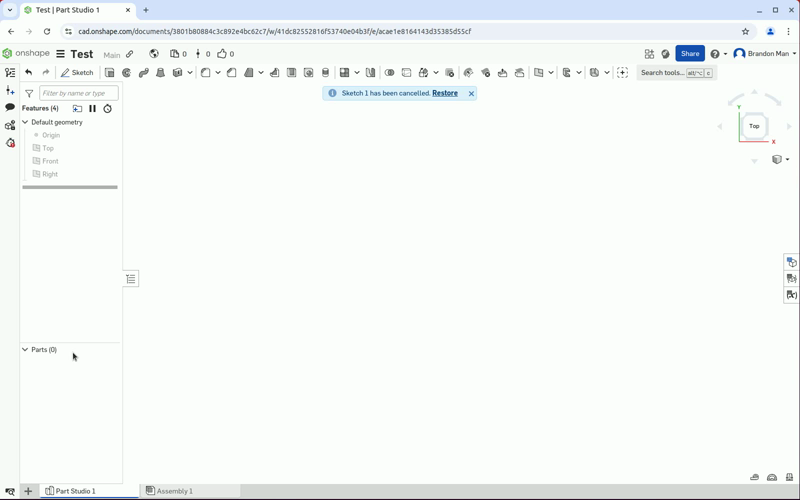
key(y)
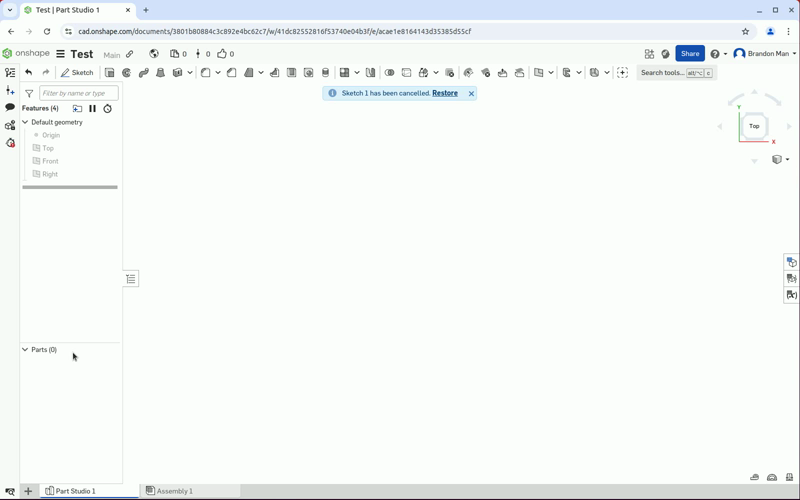
key(shift+p)
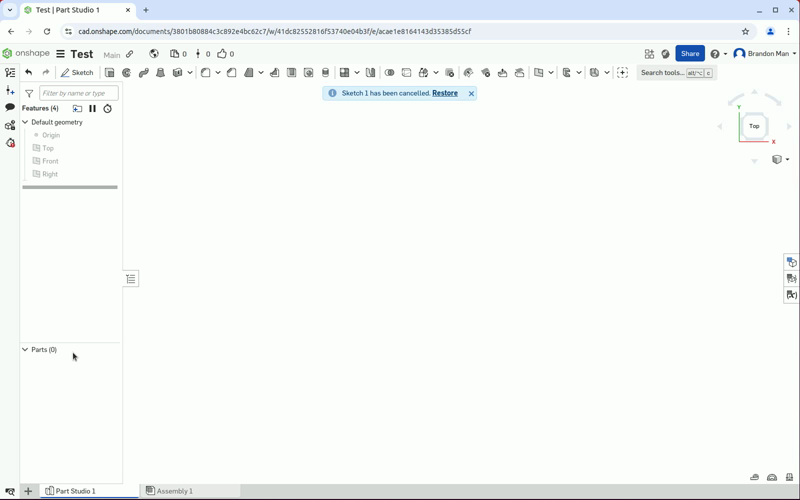
key(space)
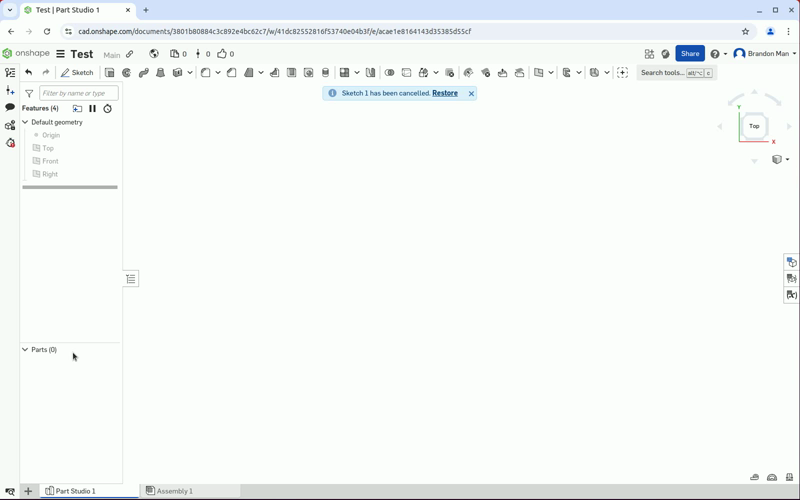
key_down(shift)
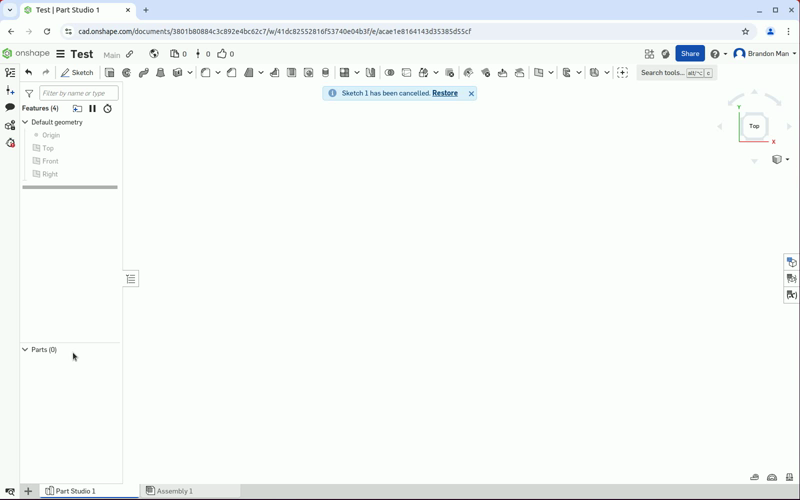
key(up)
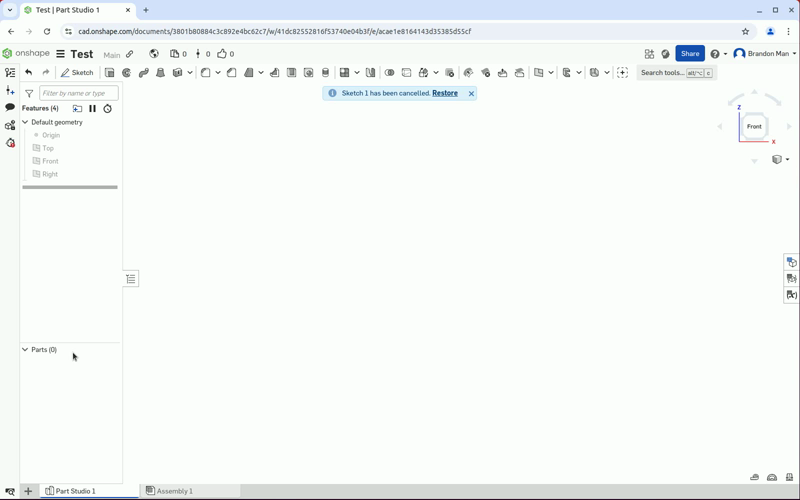
key_up(shift)
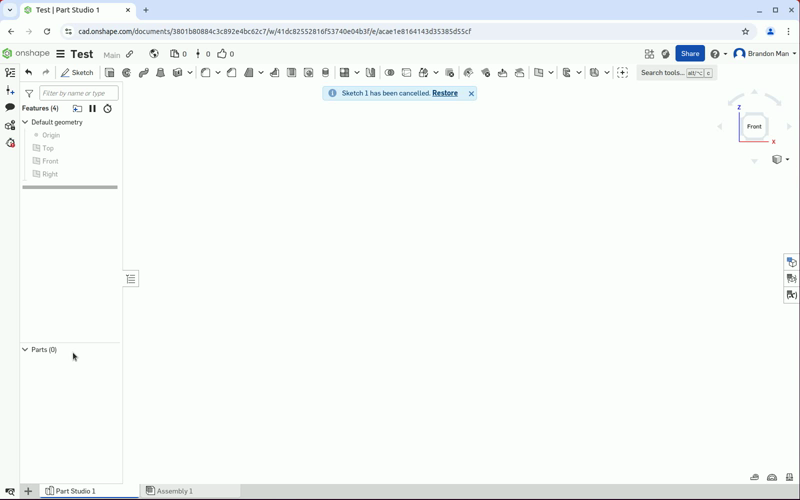
mouse_move(73, 352)
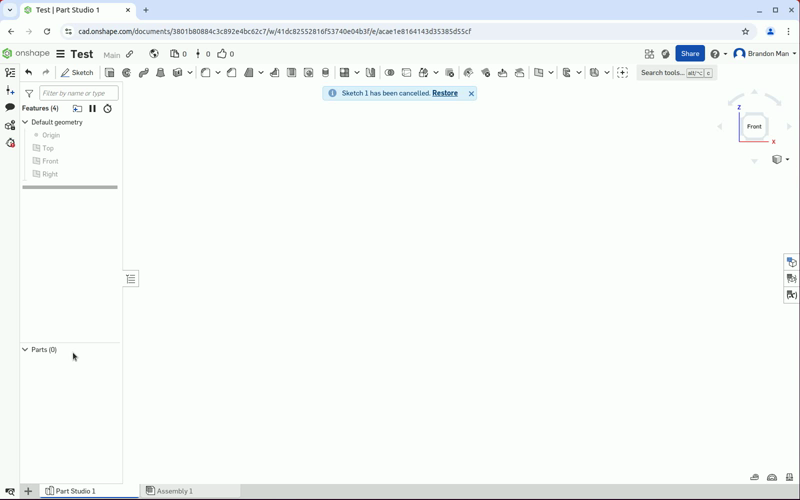
key(shift+y)
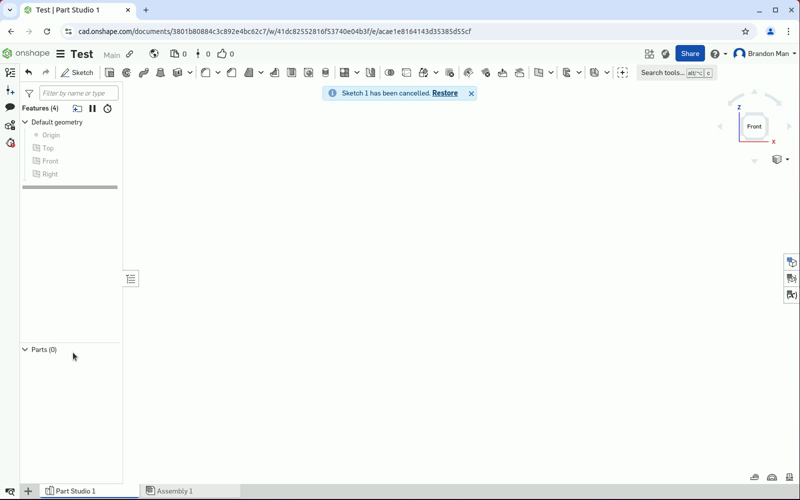
key(shift+s)
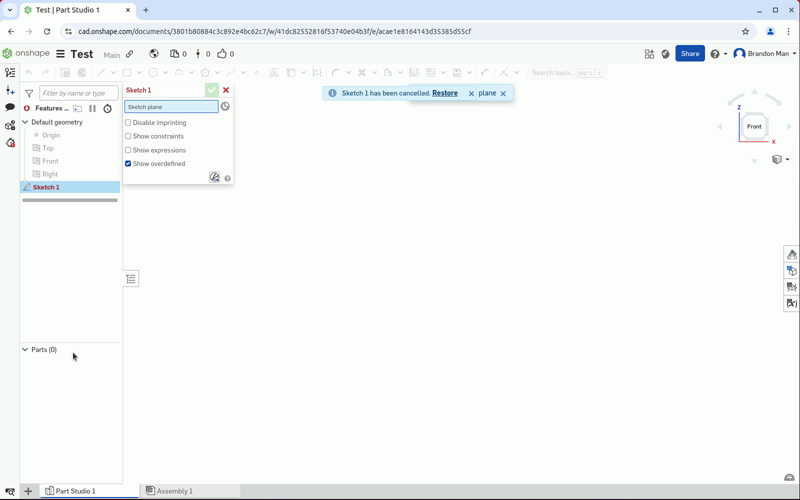
mouse_move(73, 163)
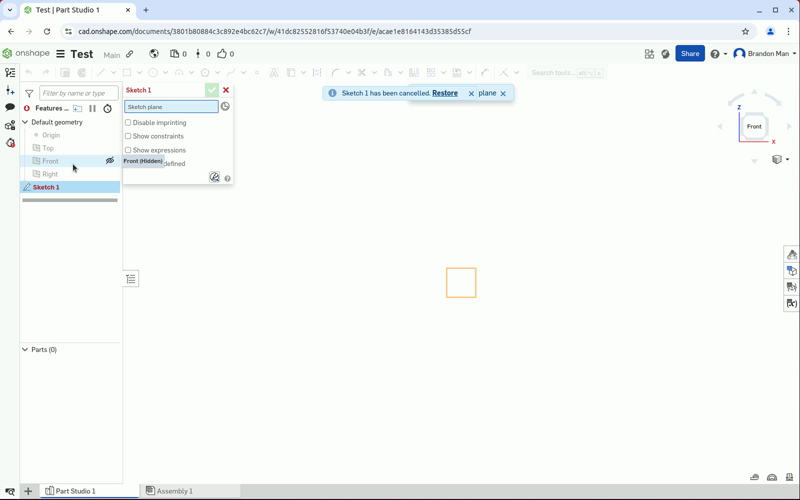
click(73, 163)
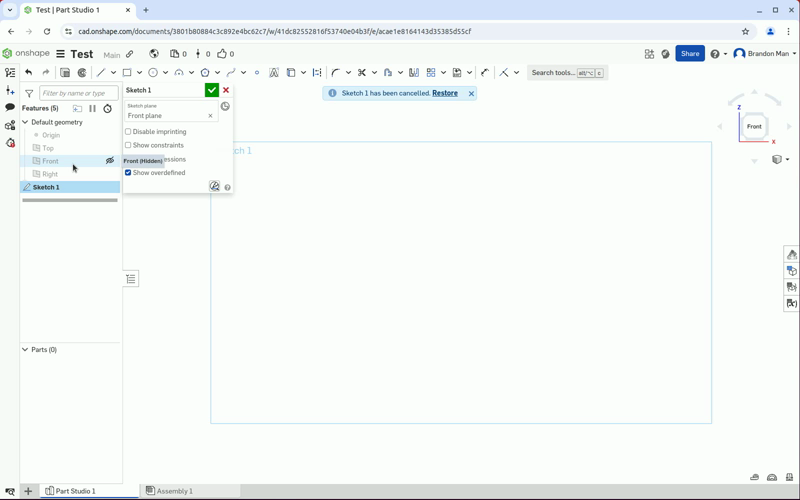
mouse_move(73, 352)
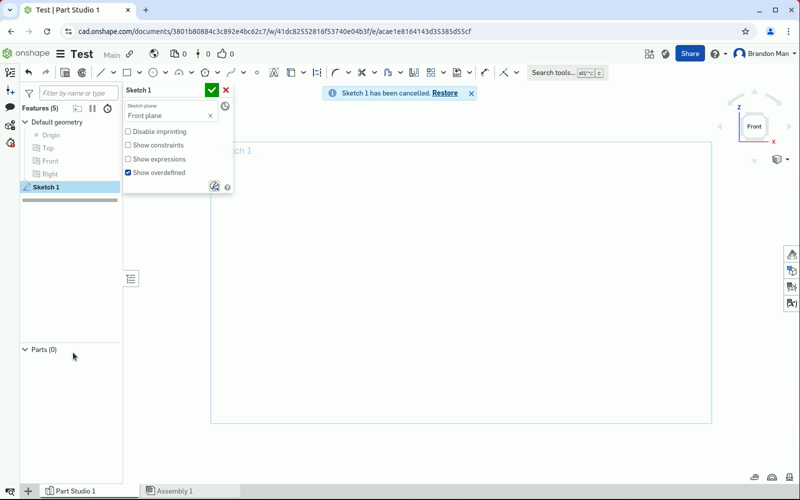
key(y)
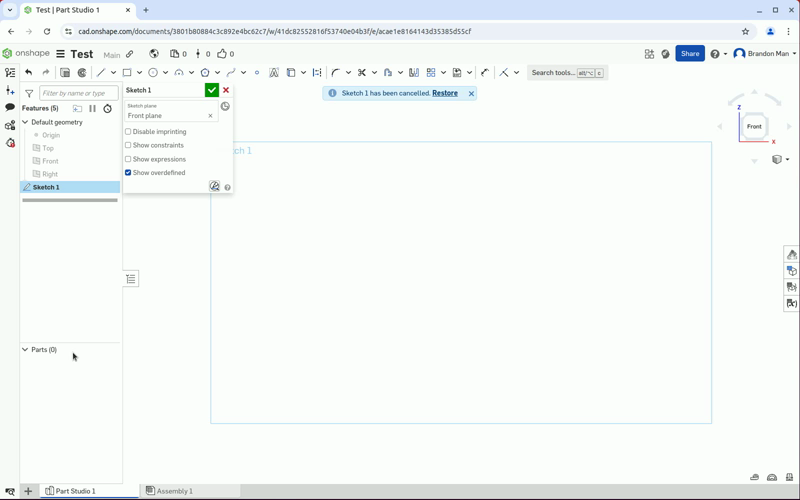
key(l)
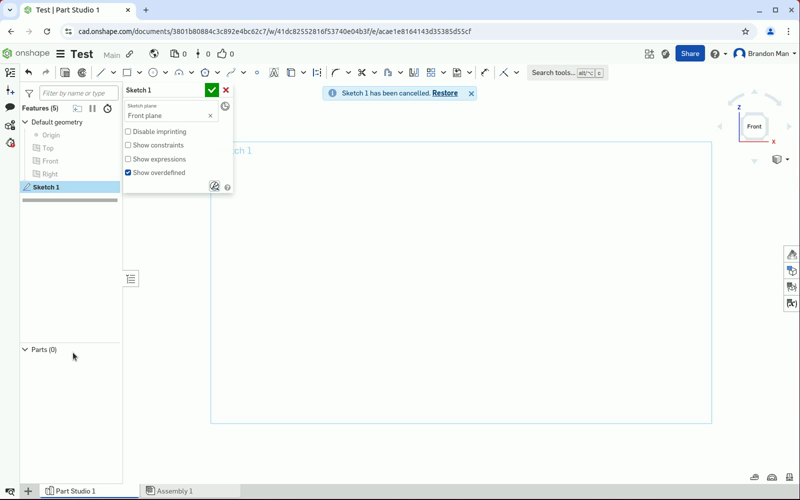
key_down(shift)
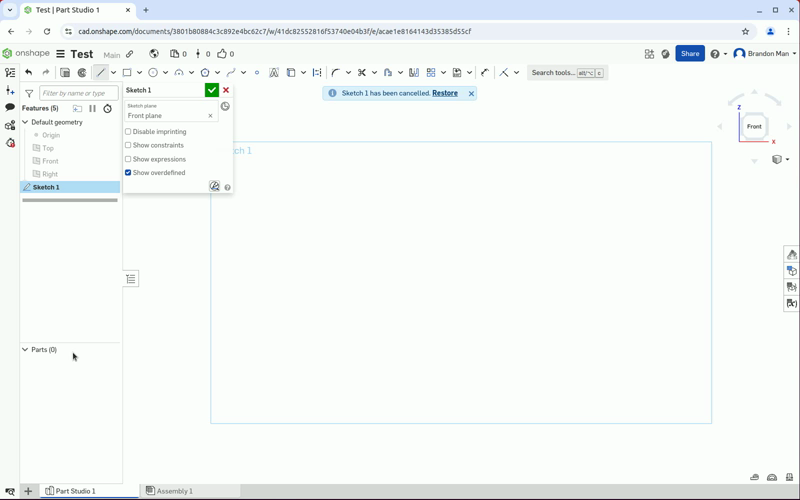
mouse_move(460, 282)
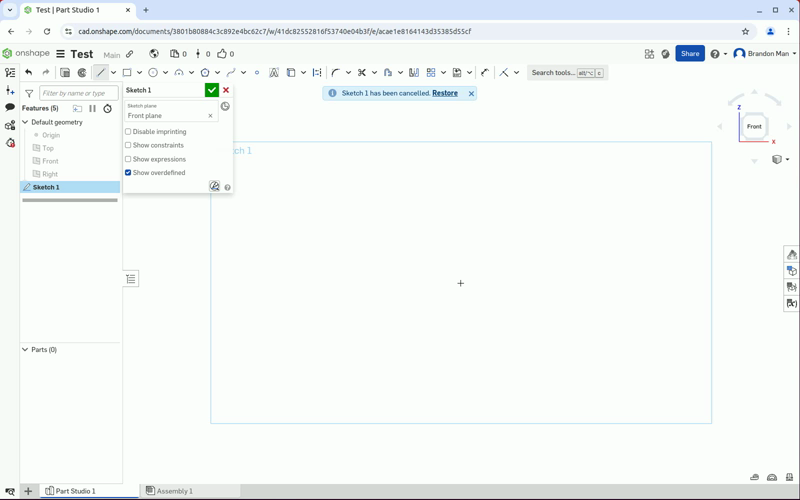
click(460, 282)
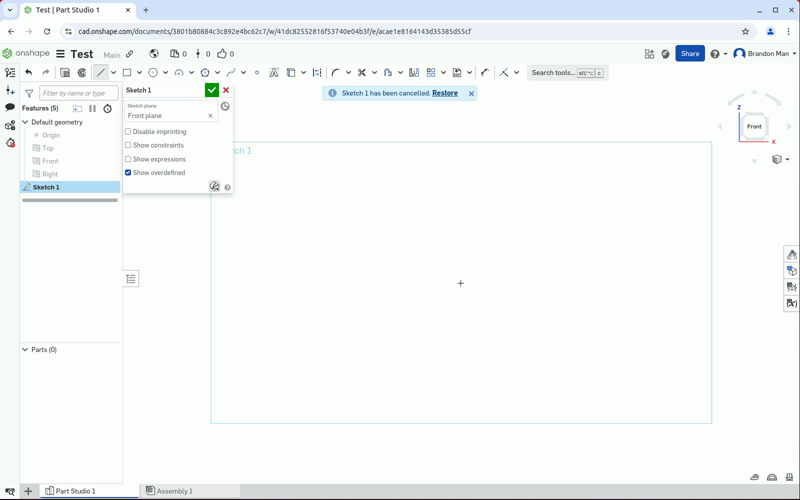
key_up(shift)
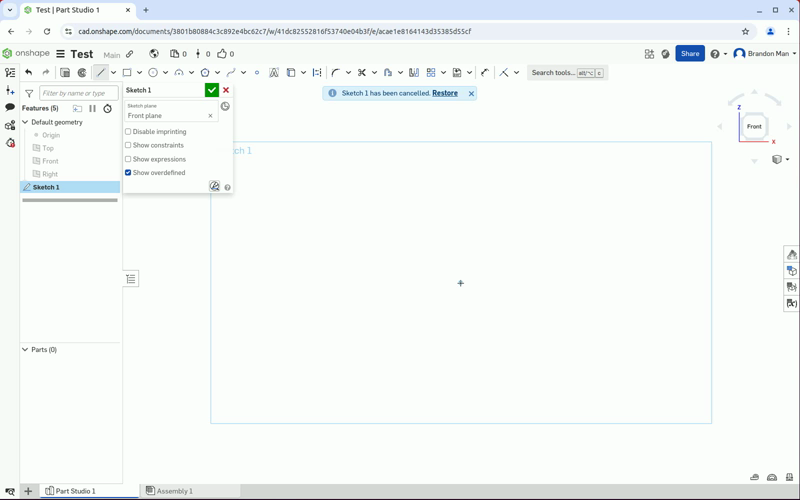
key_down(shift)
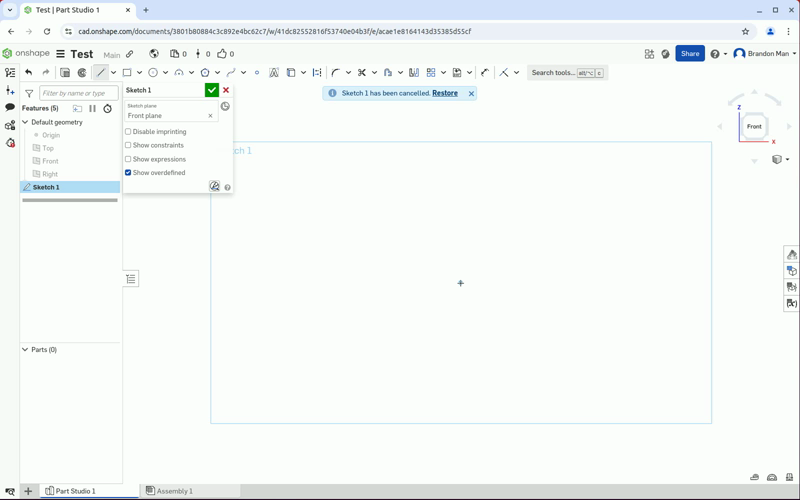
mouse_move(573, 282)
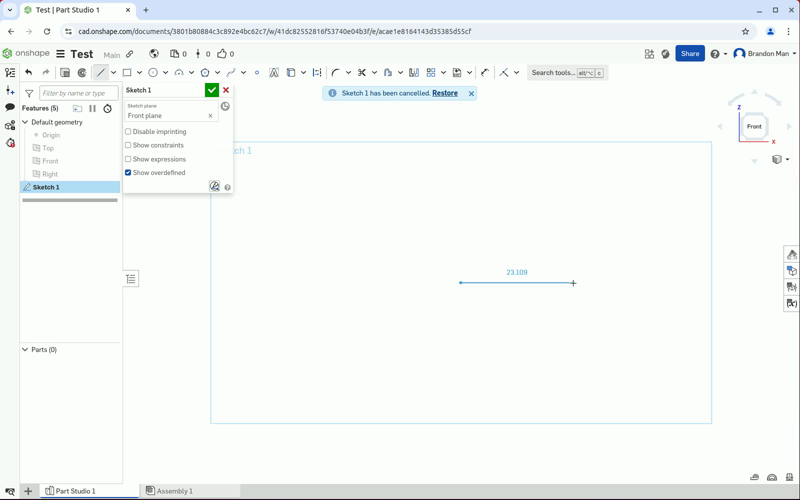
click(573, 282)
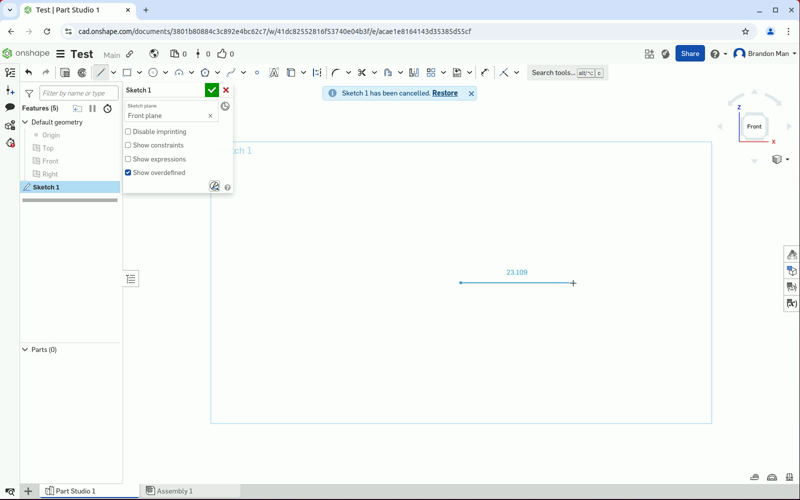
key_up(shift)
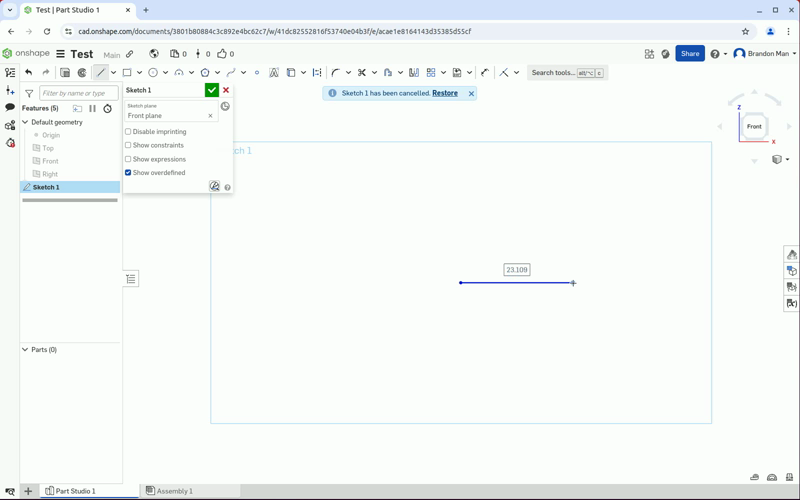
key_down(shift)
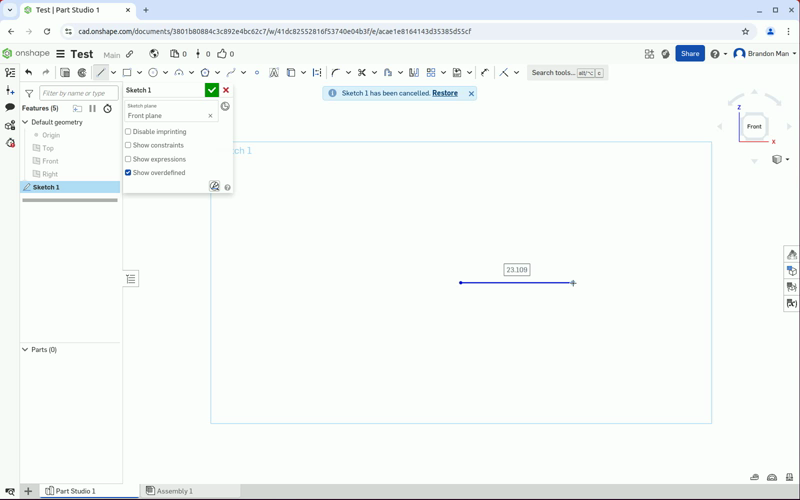
mouse_move(573, 217)
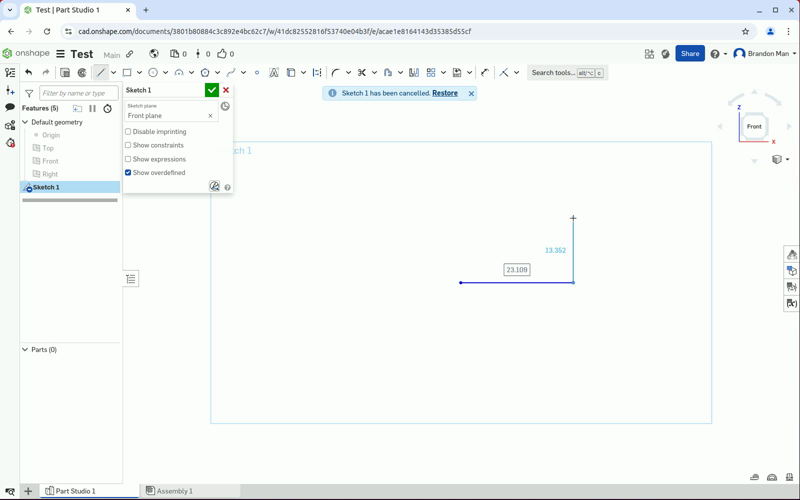
click(573, 217)
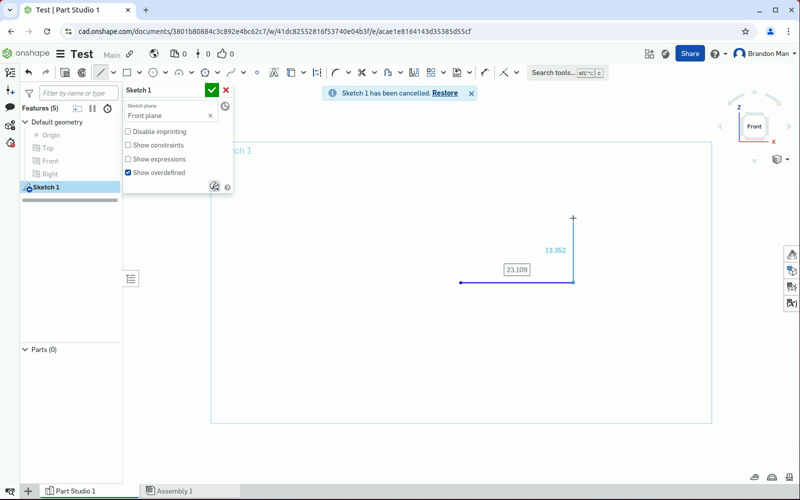
key_up(shift)
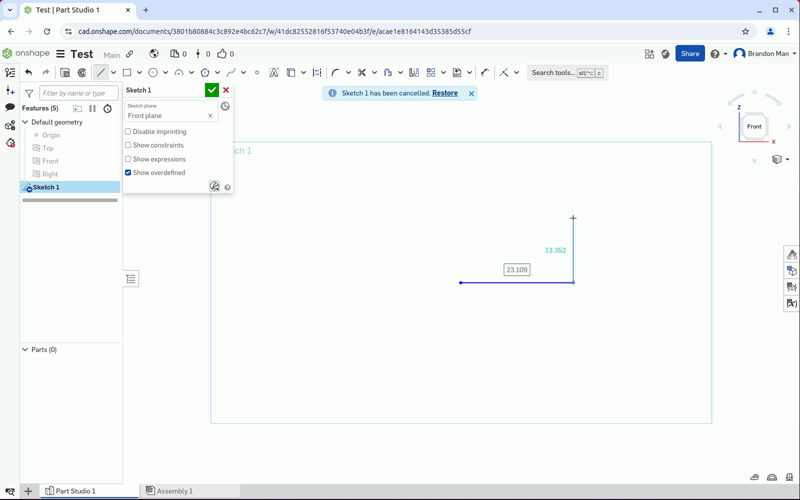
key_down(shift)
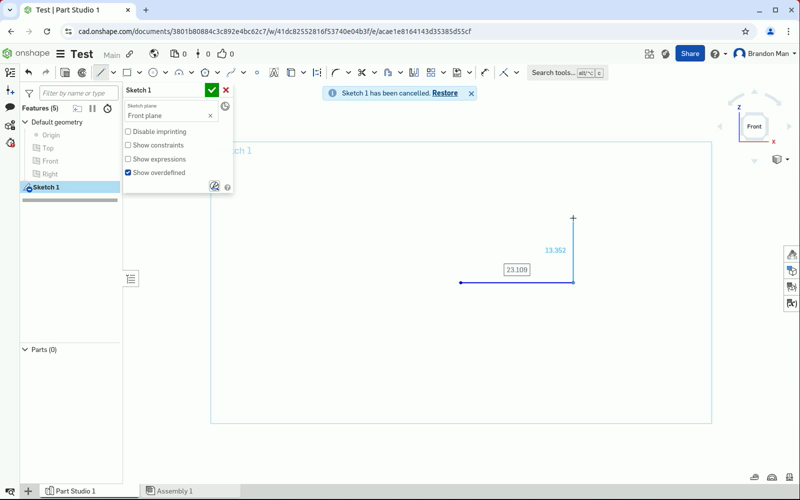
mouse_move(589, 217)
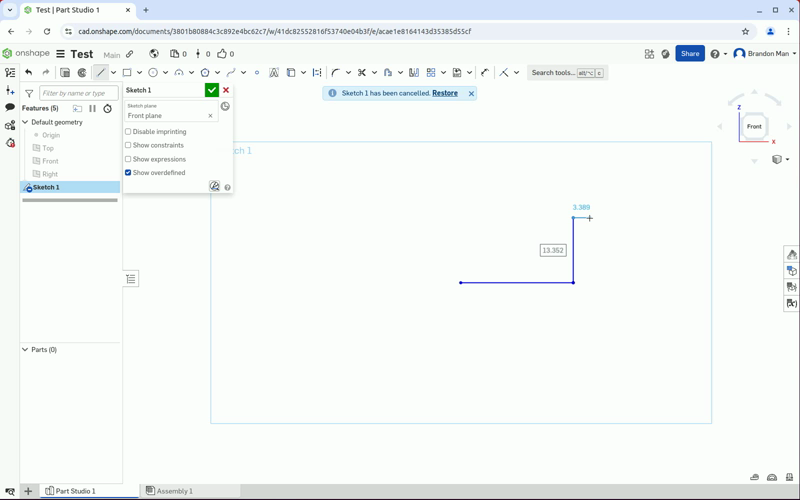
mouse_move(547, 217)
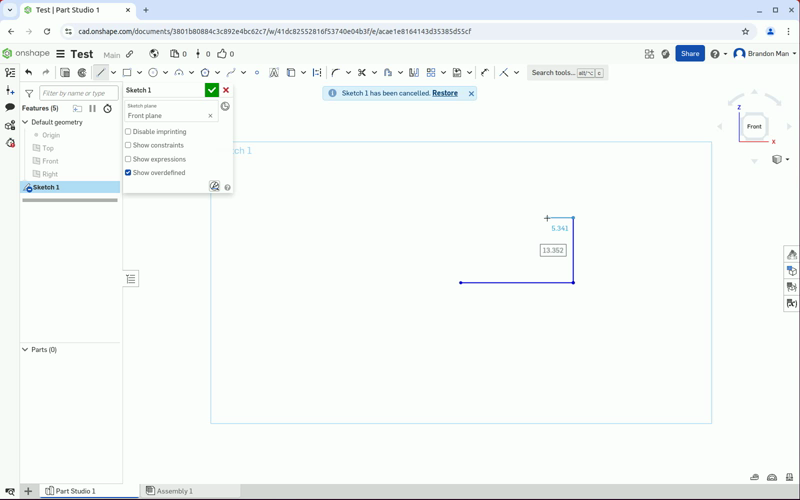
click(547, 217)
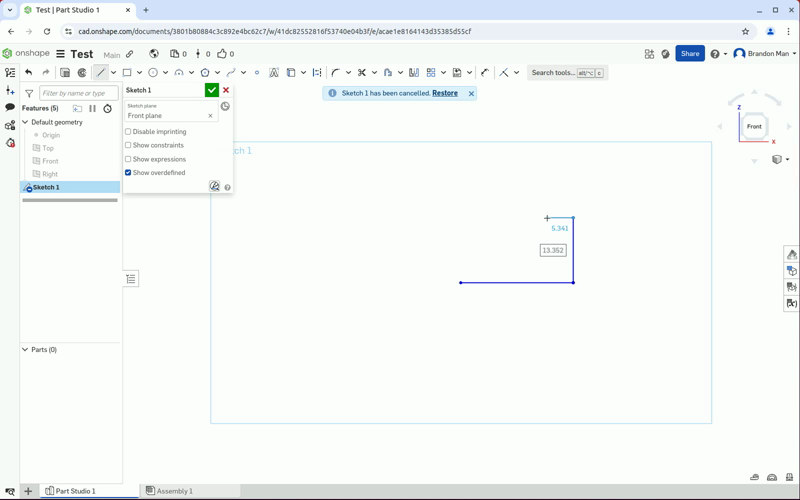
key_up(shift)
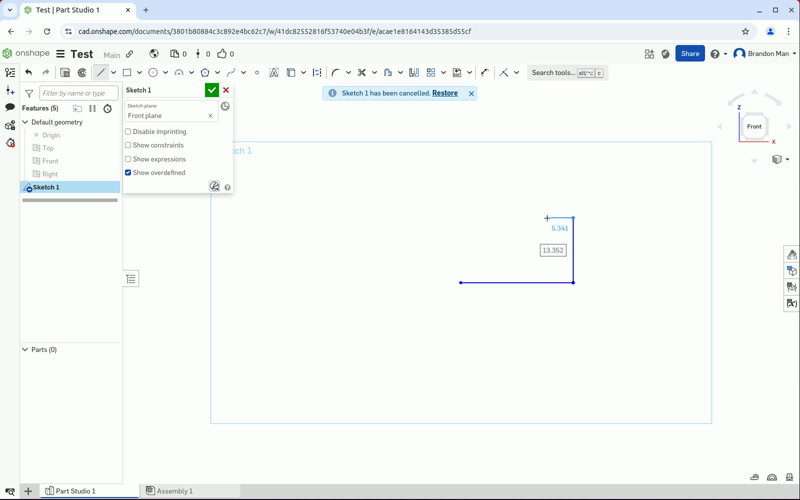
key_down(shift)
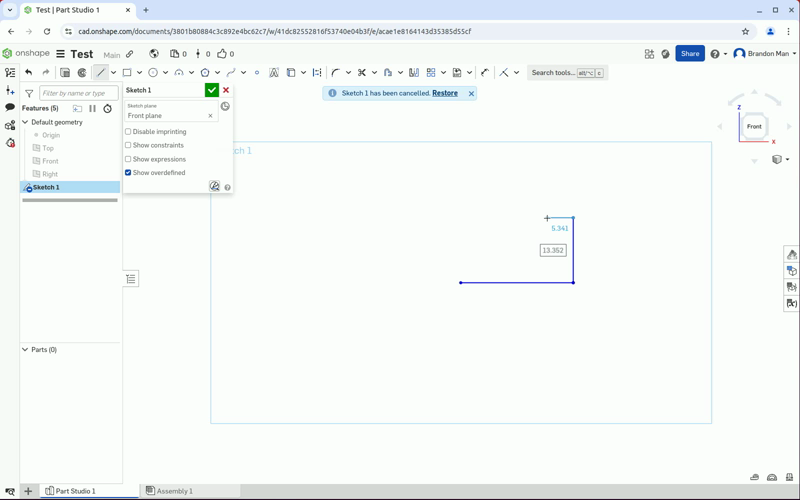
mouse_move(577, 217)
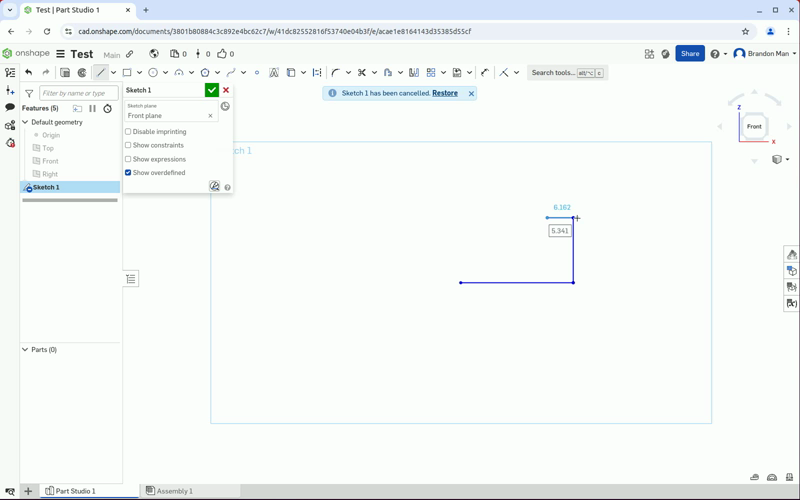
mouse_move(547, 259)
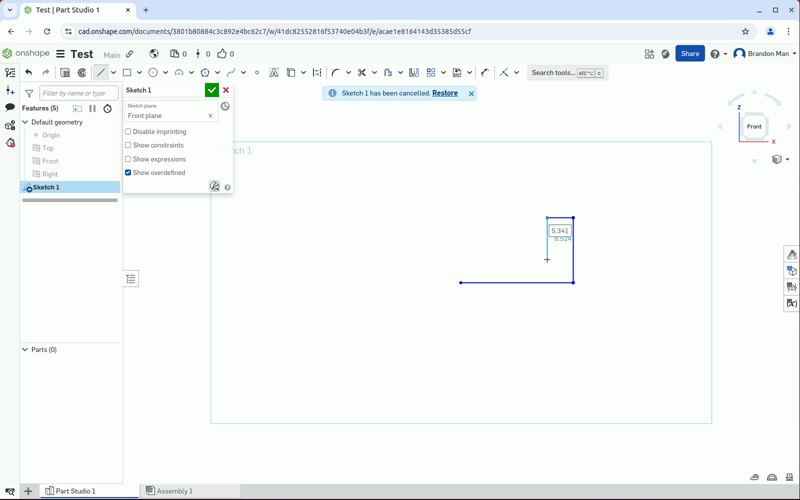
click(547, 259)
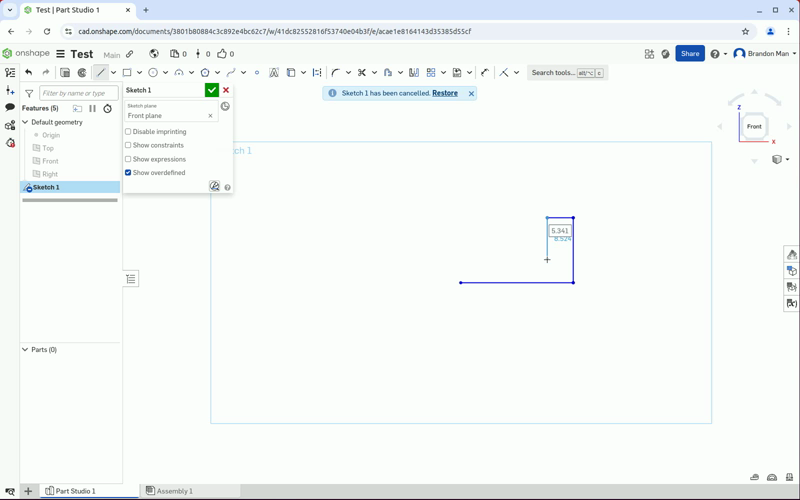
key_up(shift)
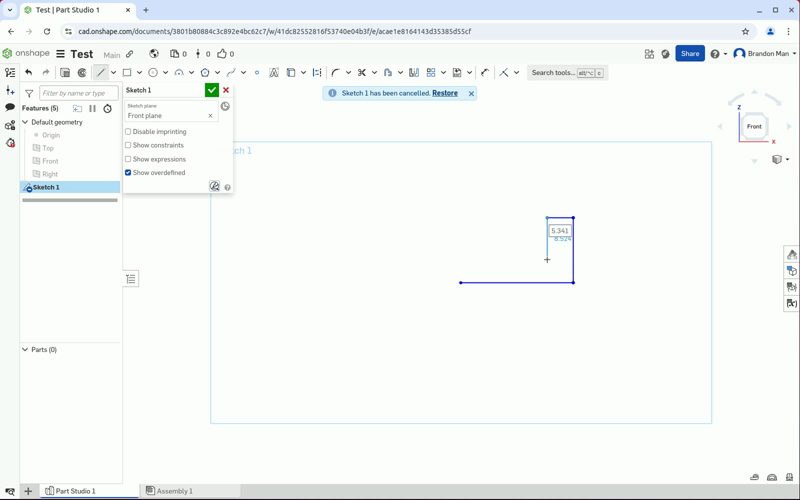
key_down(shift)
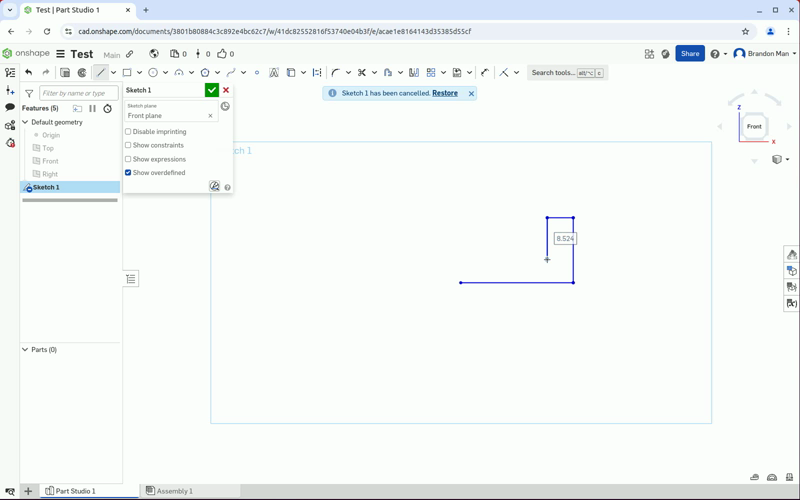
mouse_move(577, 259)
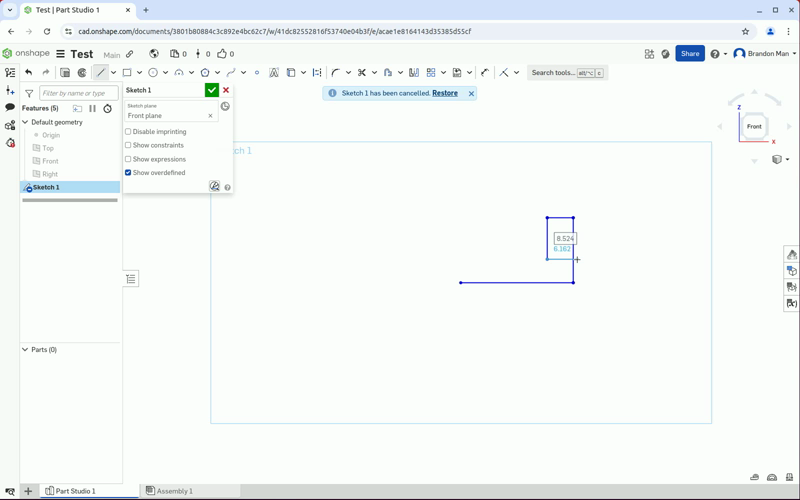
mouse_move(489, 259)
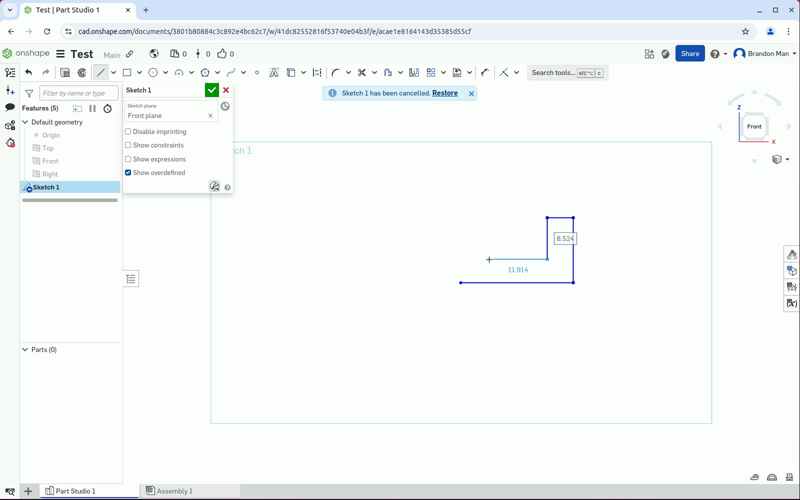
click(489, 259)
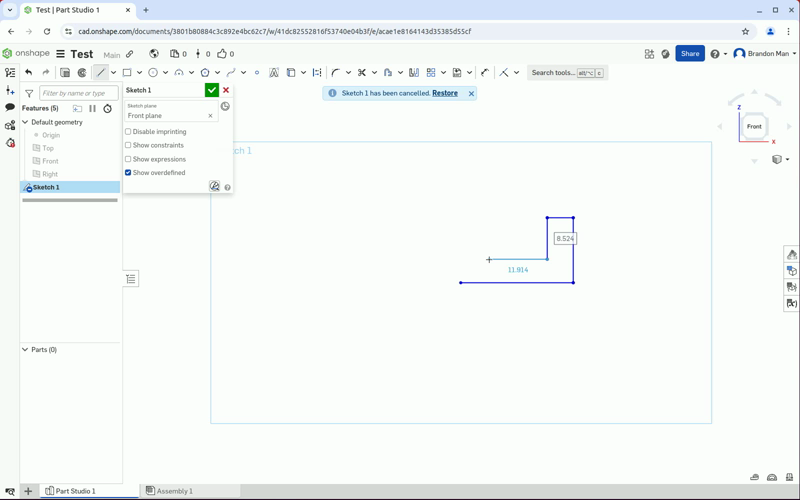
key_up(shift)
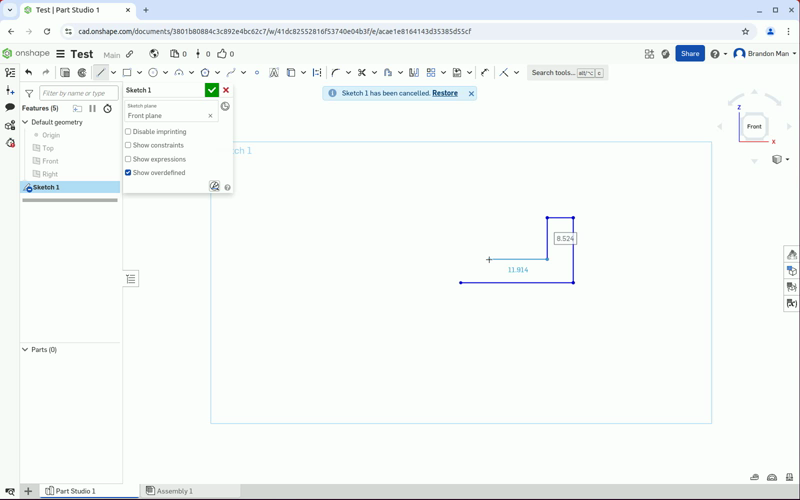
key_down(shift)
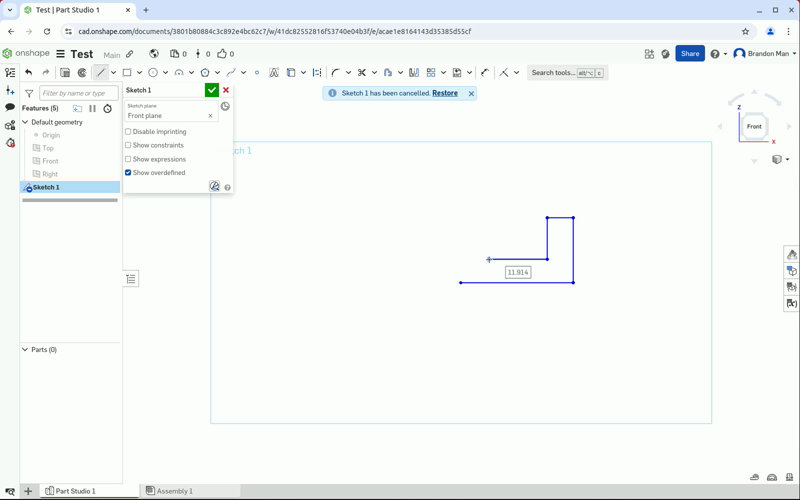
mouse_move(519, 259)
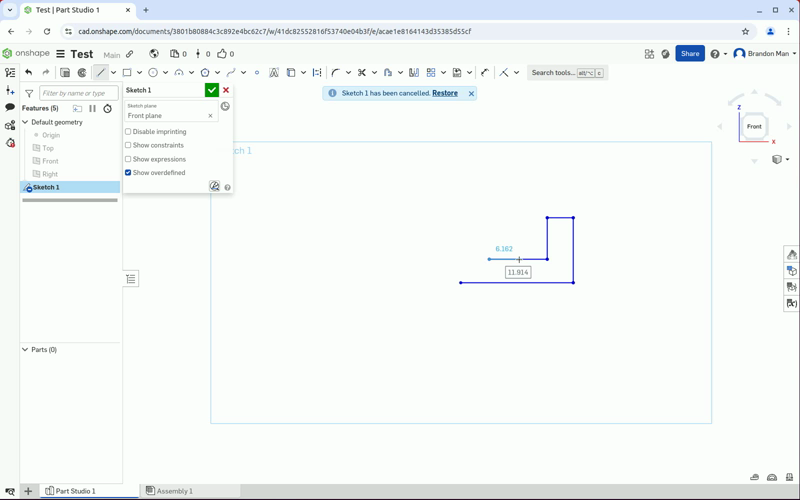
mouse_move(489, 217)
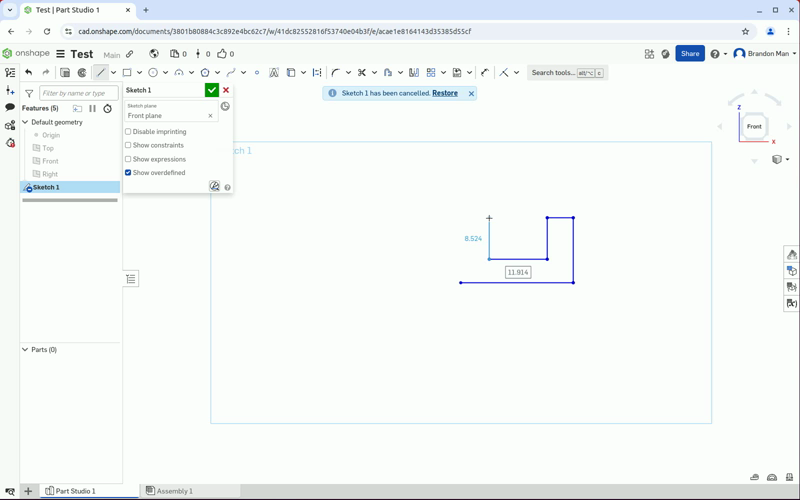
click(489, 217)
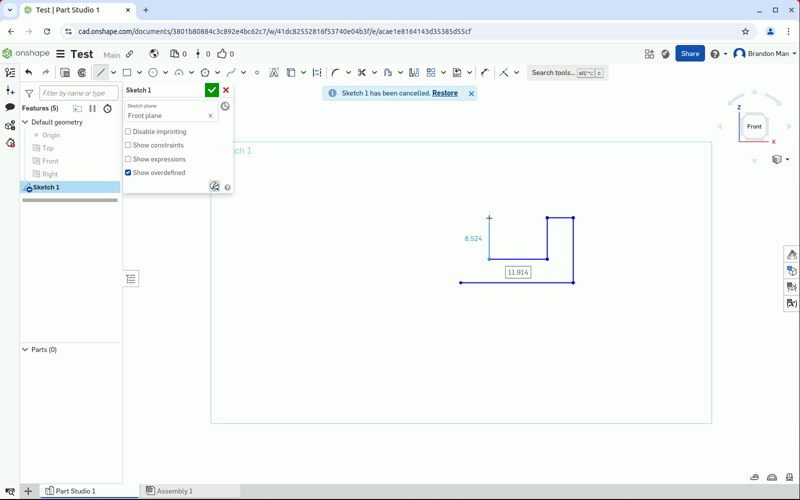
key_up(shift)
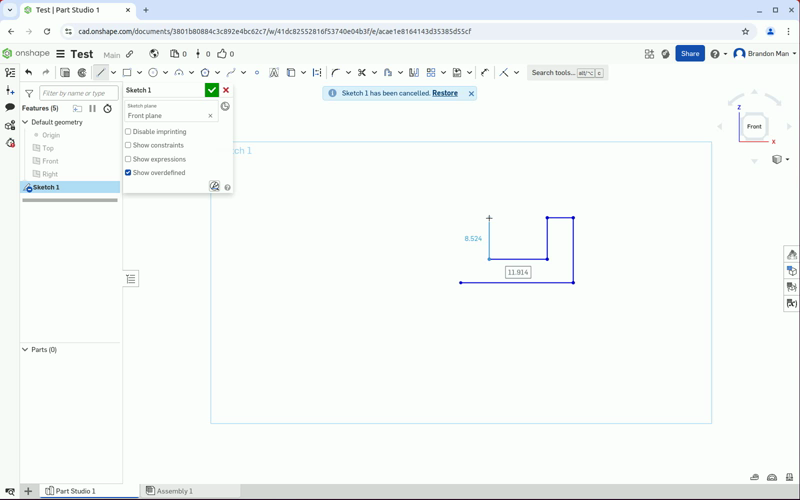
key_down(shift)
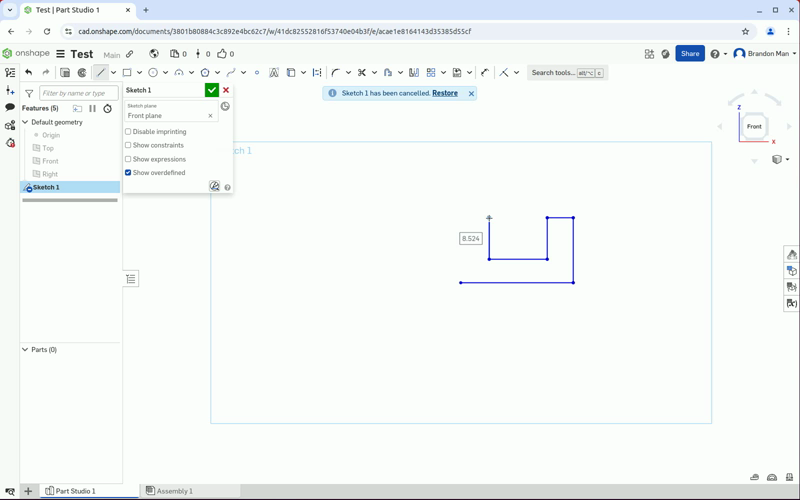
mouse_move(519, 217)
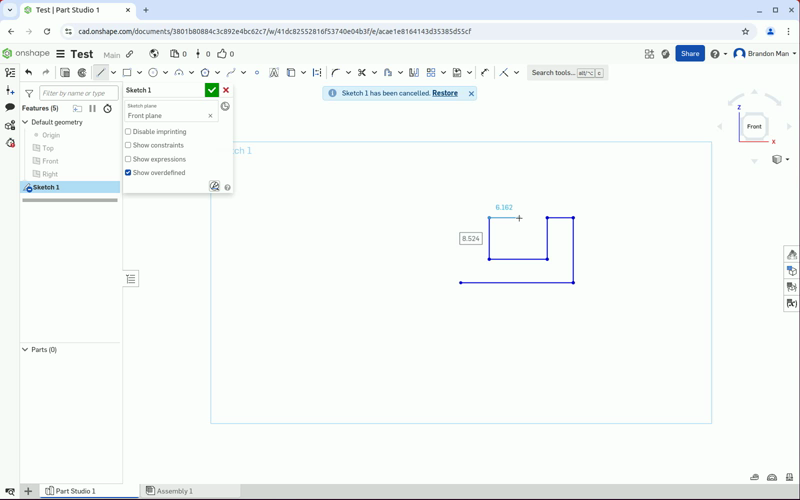
mouse_move(460, 217)
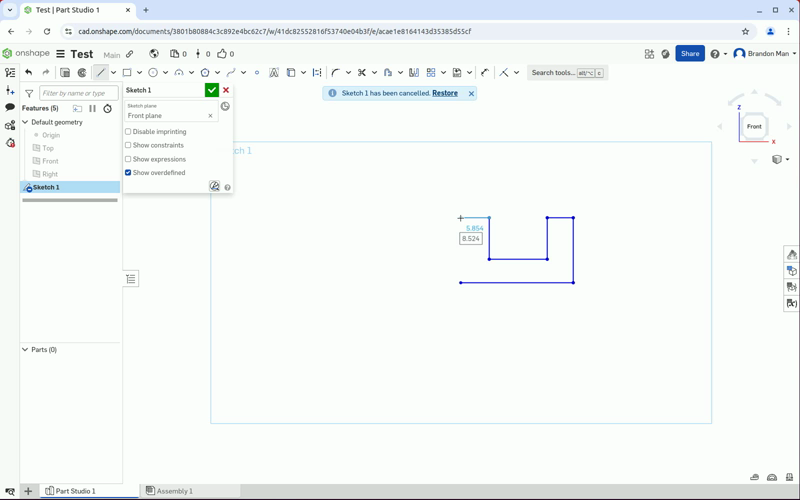
click(460, 217)
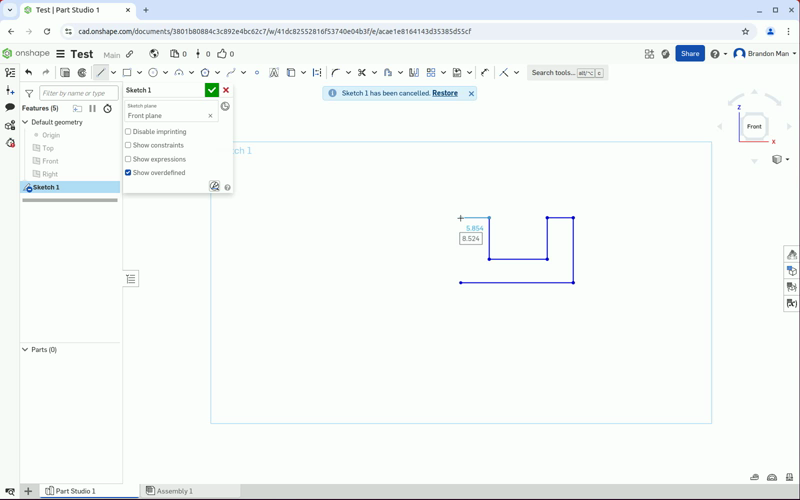
key_up(shift)
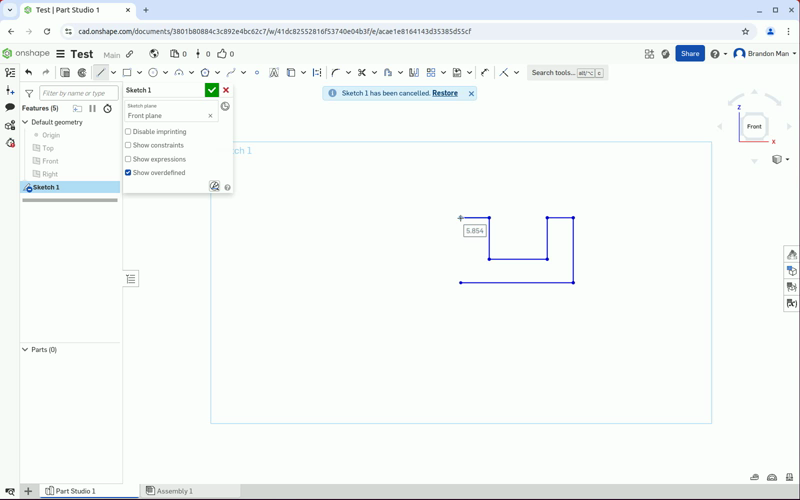
key_down(shift)
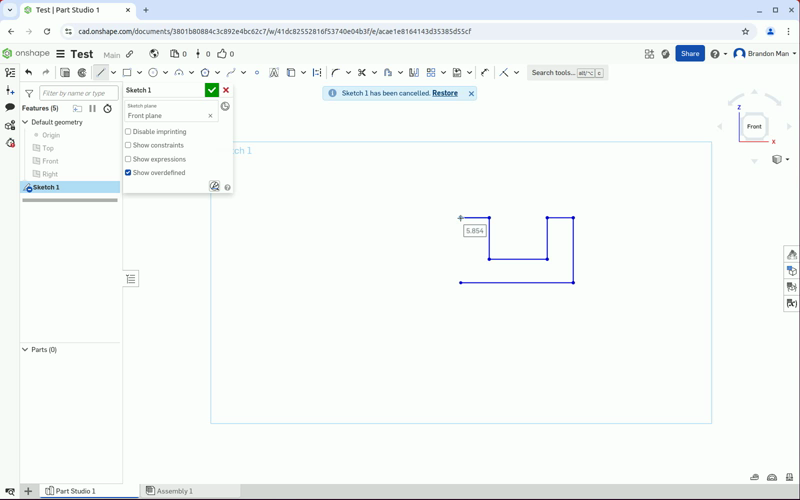
mouse_move(460, 282)
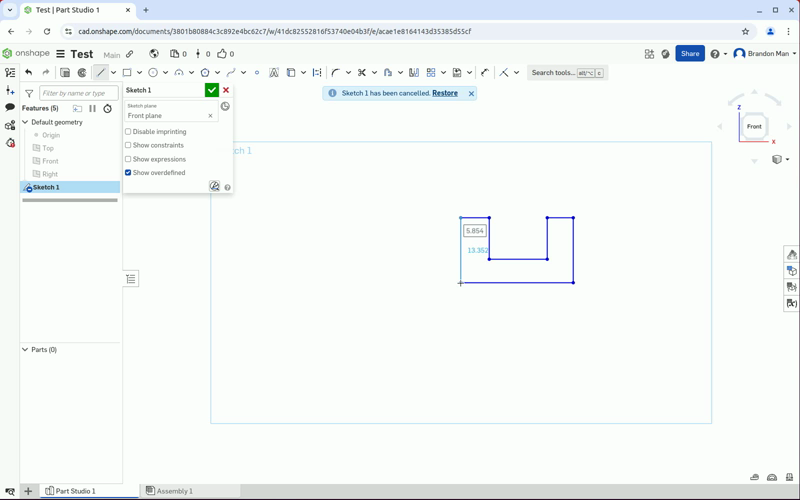
key_up(shift)
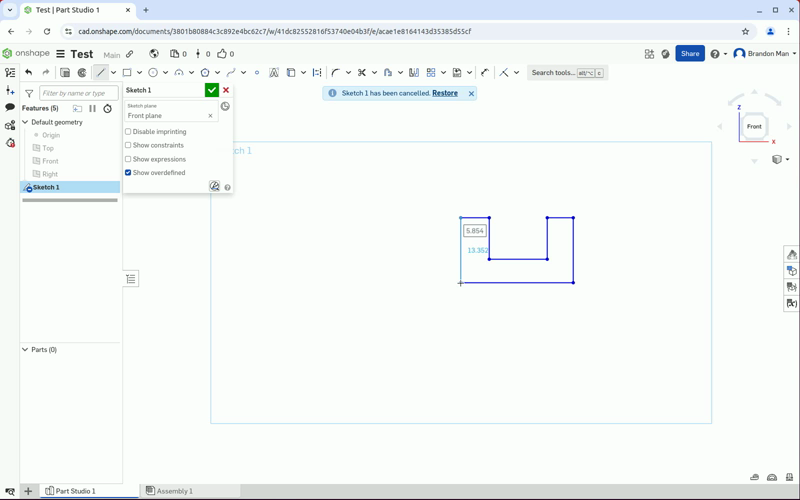
click(460, 282)
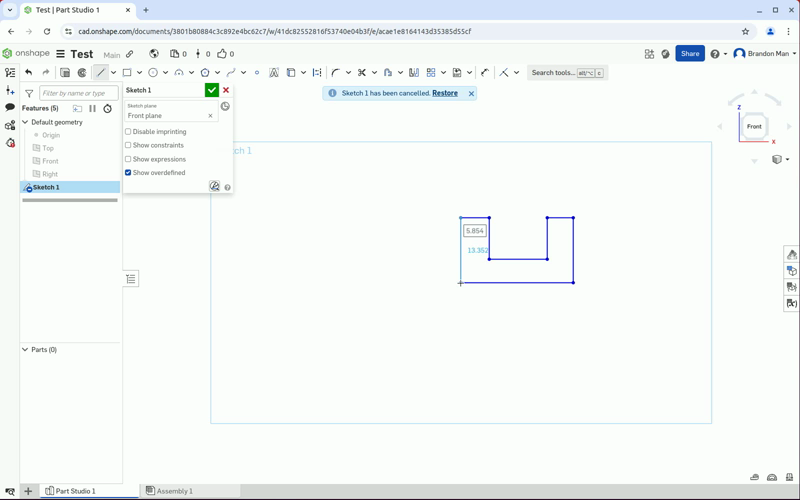
key(esc)
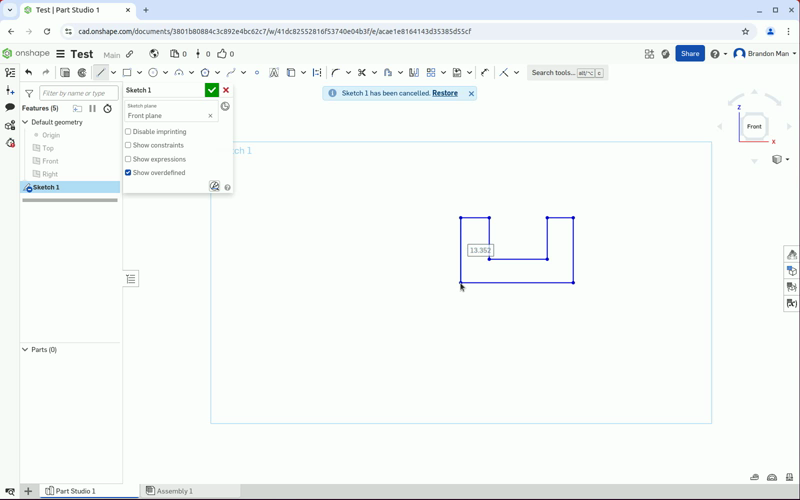
mouse_move(480, 271)
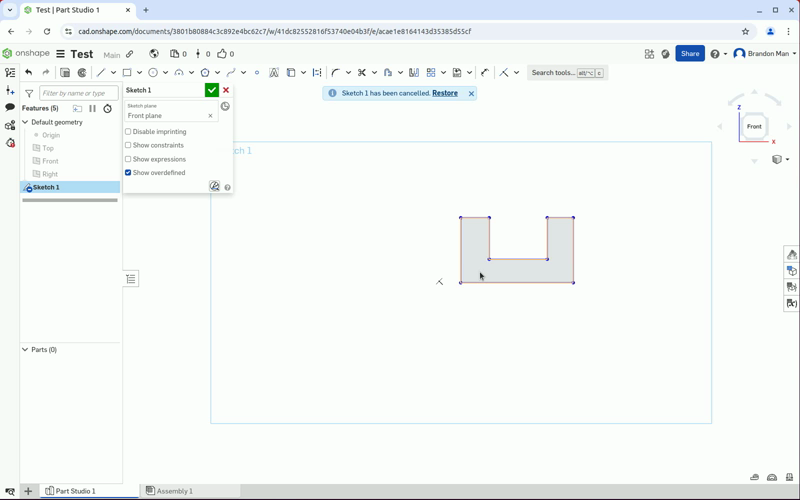
click(480, 271)
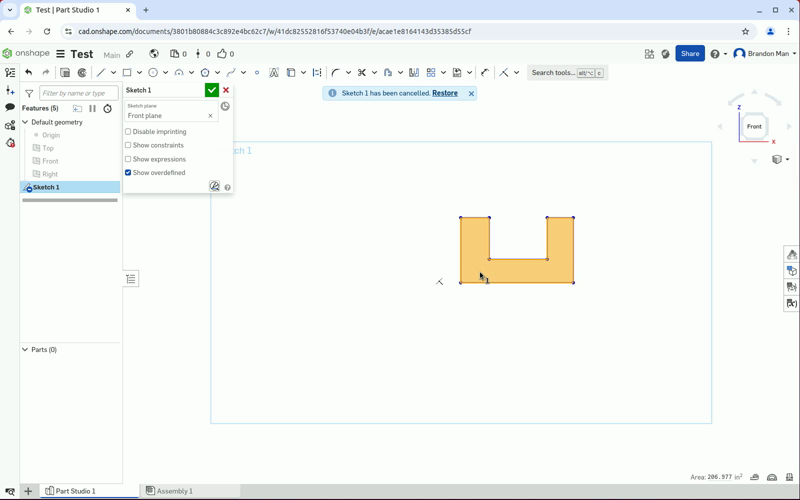
mouse_move(73, 352)
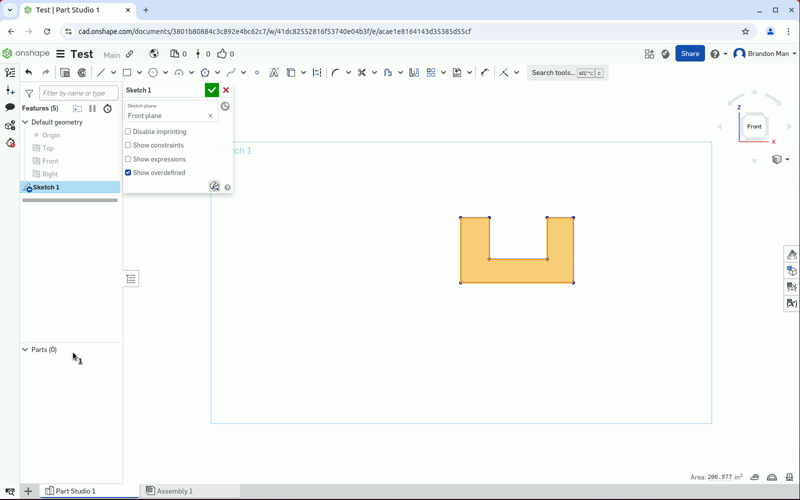
key(shift+y)
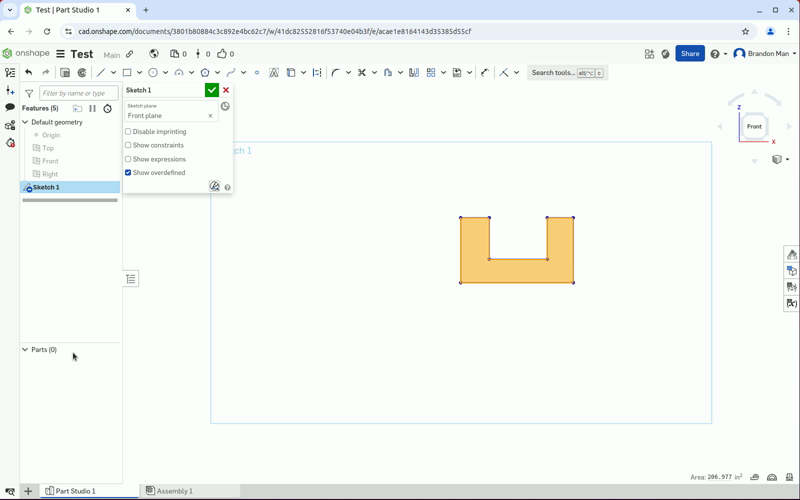
key(shift+e)
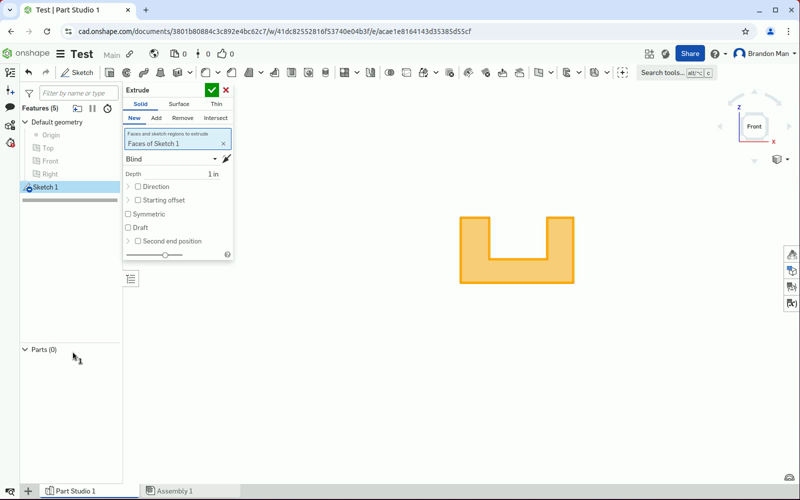
mouse_move(143, 106)
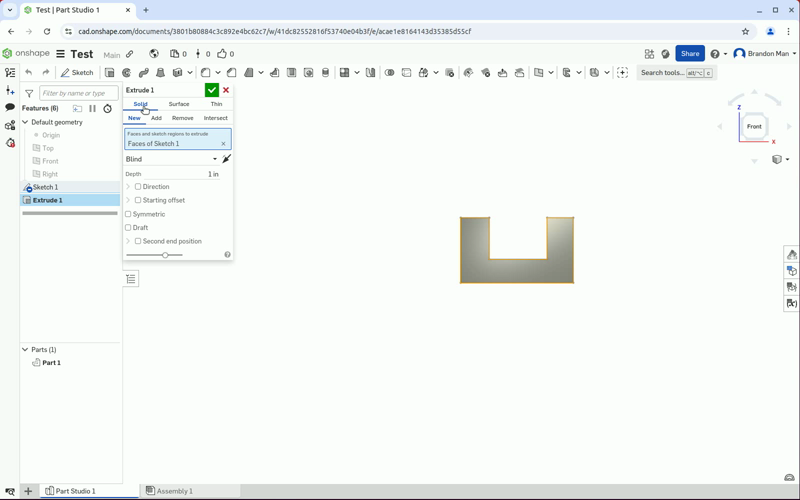
click(143, 106)
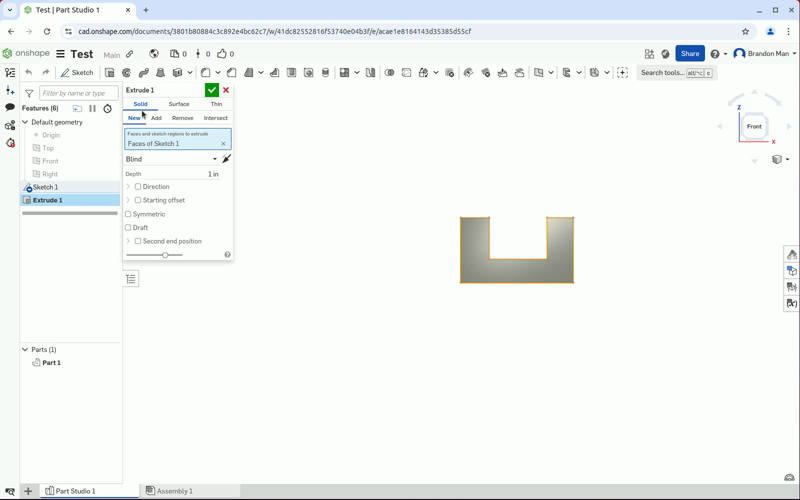
mouse_move(137, 120)
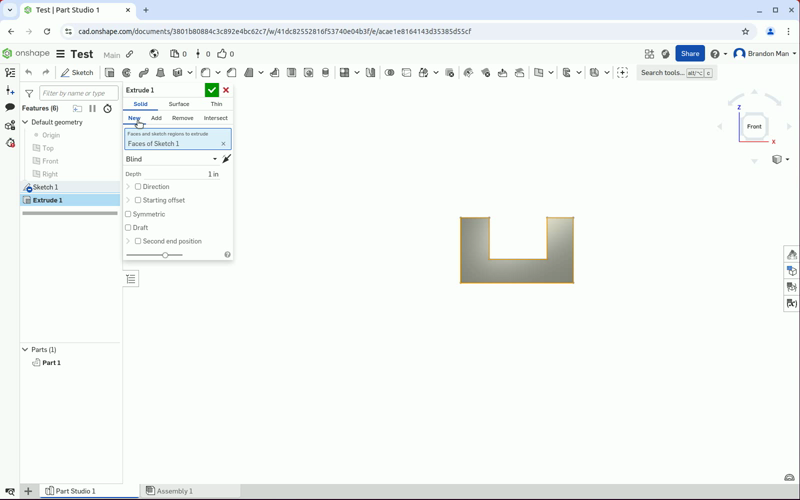
click(137, 120)
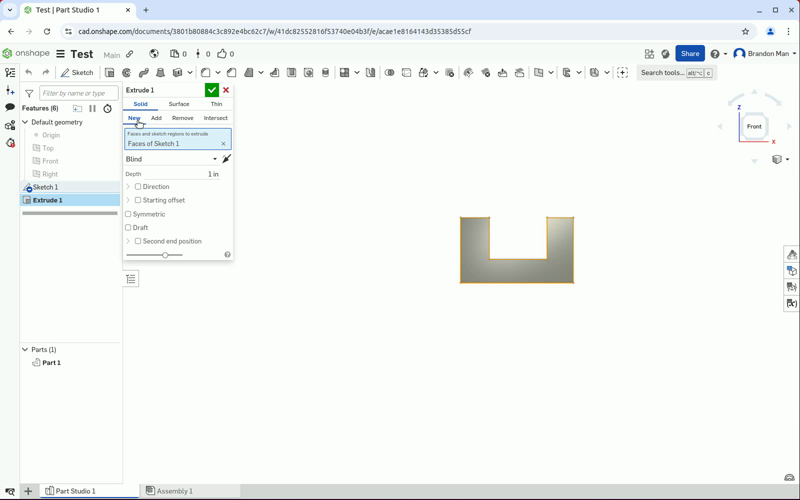
key(tab, 4)
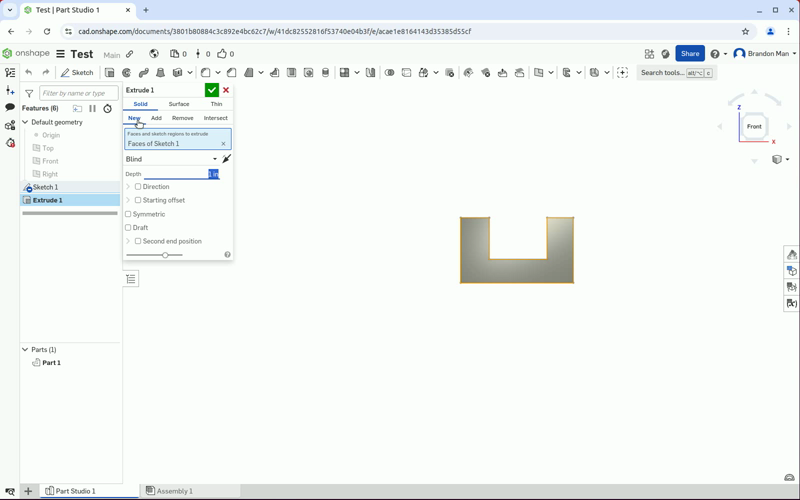
text(19.257)
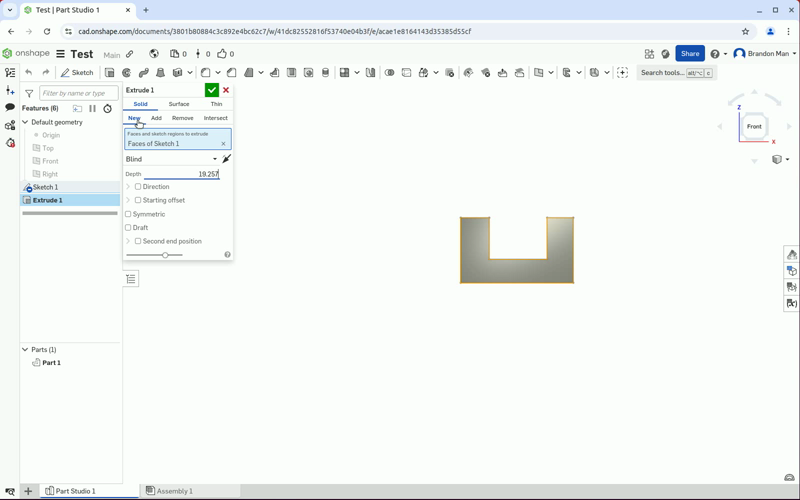
key(enter)
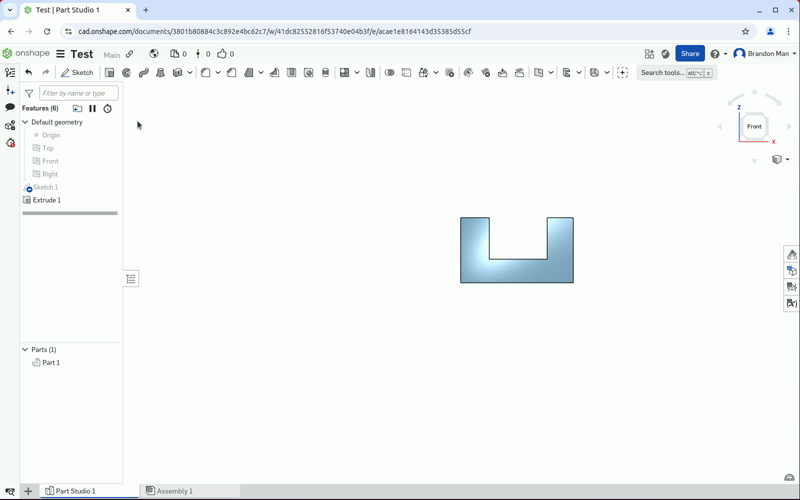
key(shift+h)
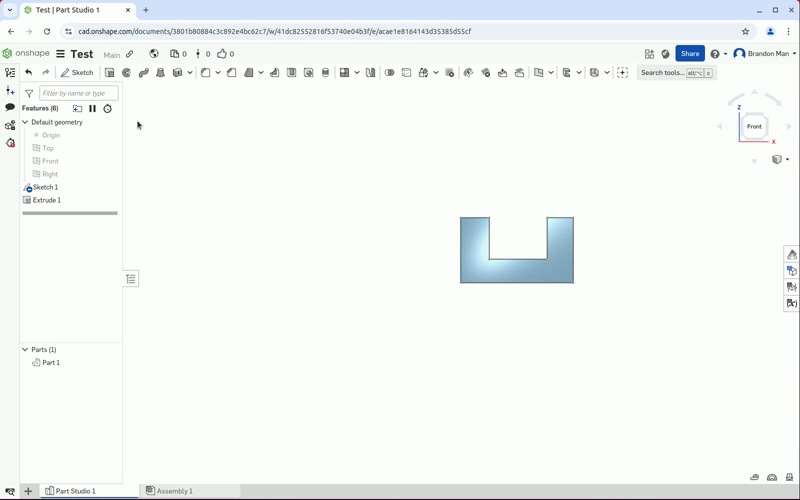
key(shift+h)
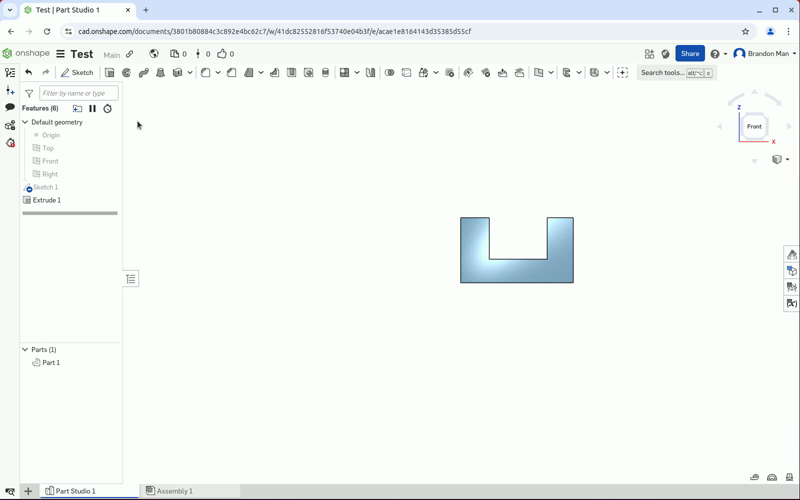
mouse_move(73, 189)
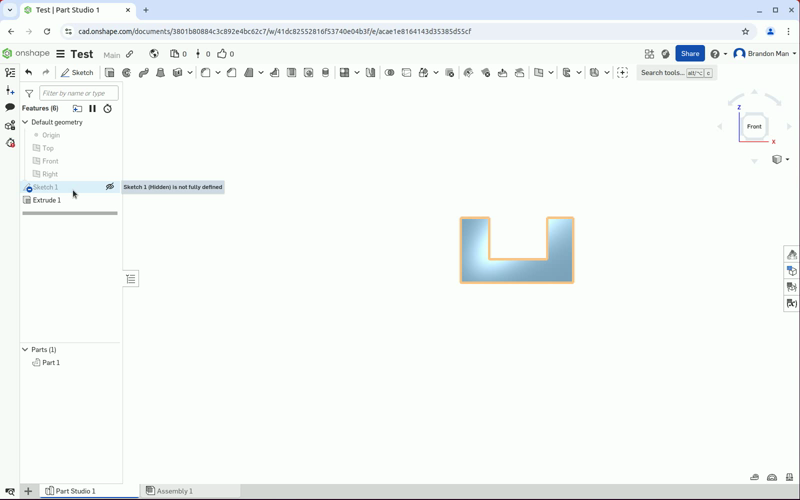
click(73, 189)
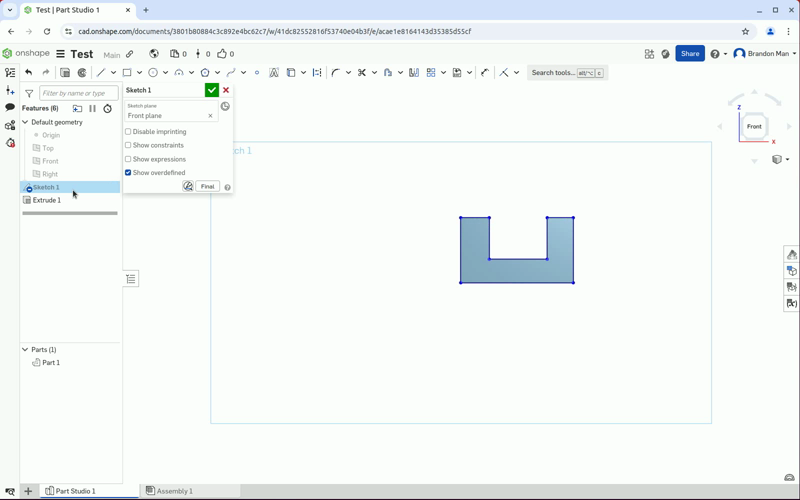
mouse_move(229, 92)
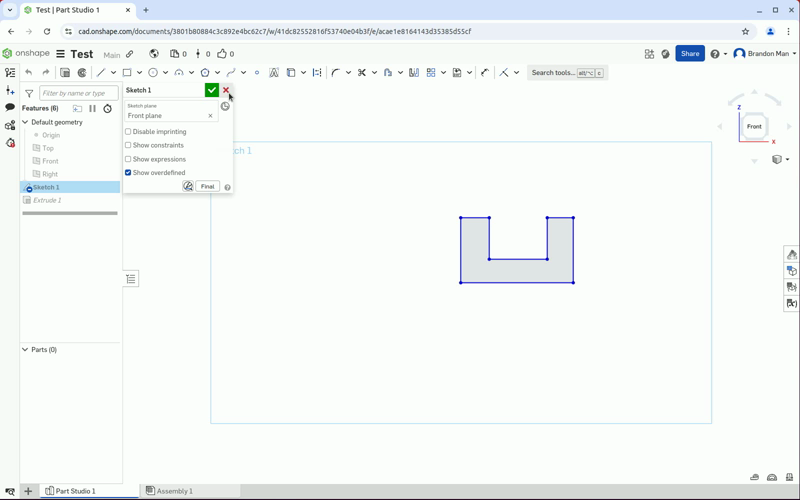
click(229, 92)
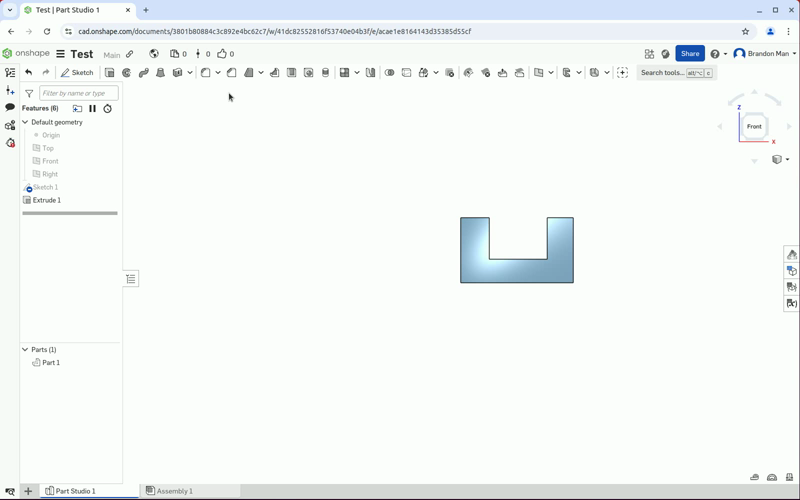
mouse_move(73, 352)
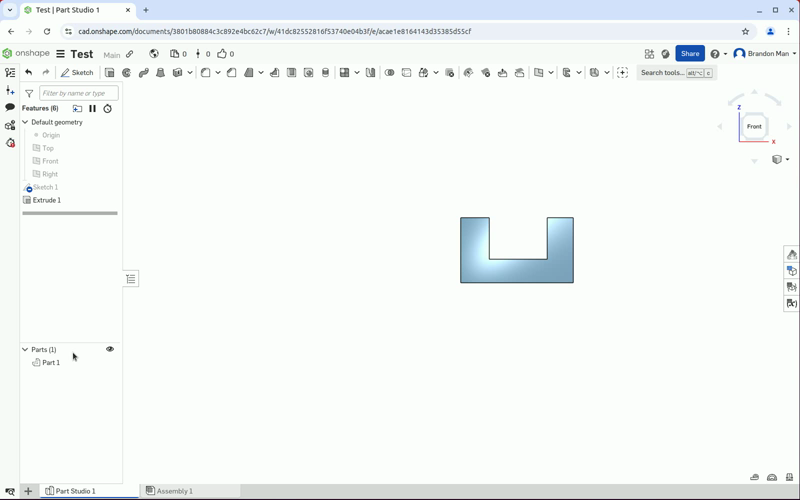
key(y)
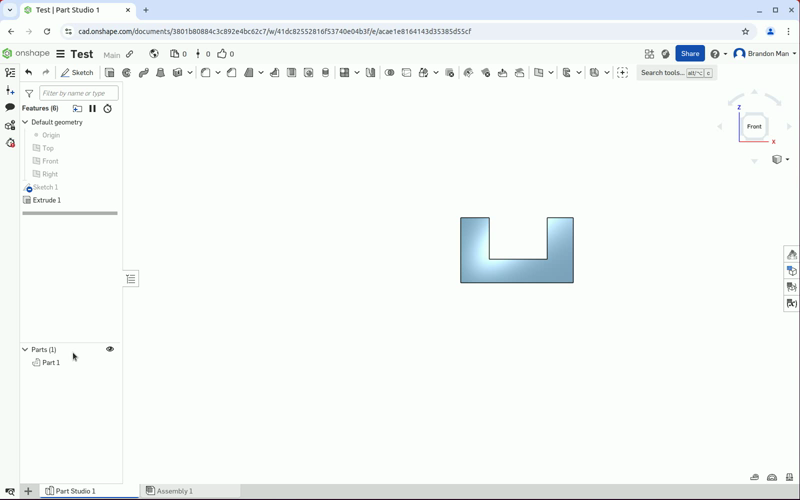
key(shift+p)
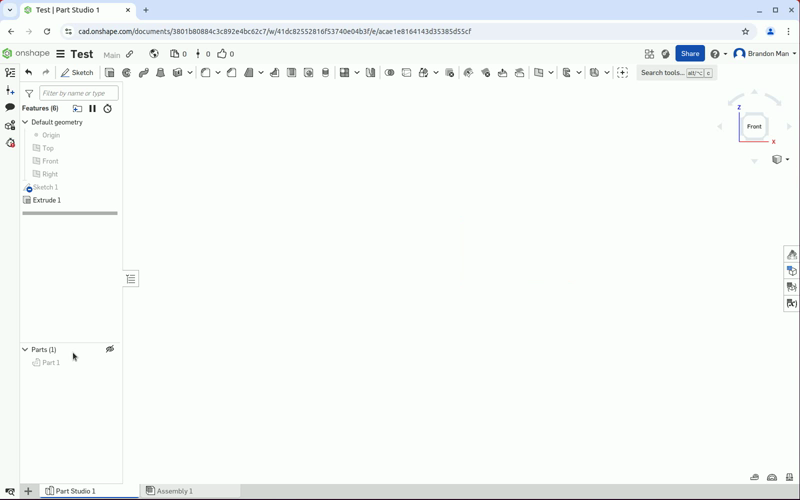
key(space)
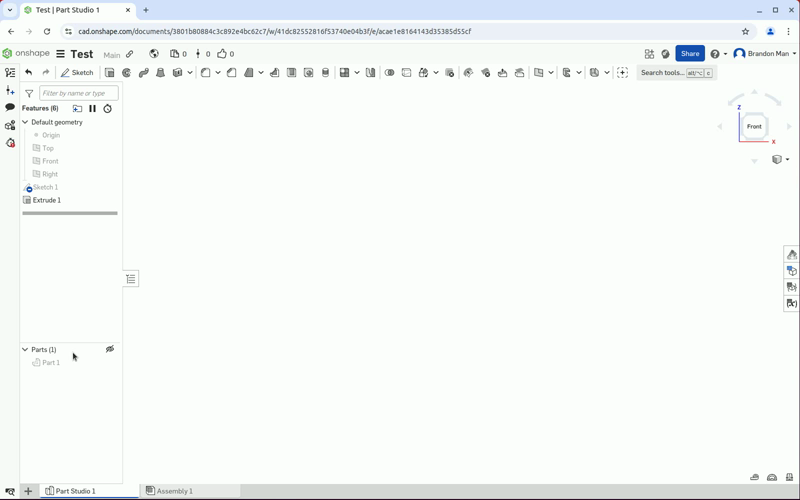
key_down(shift)
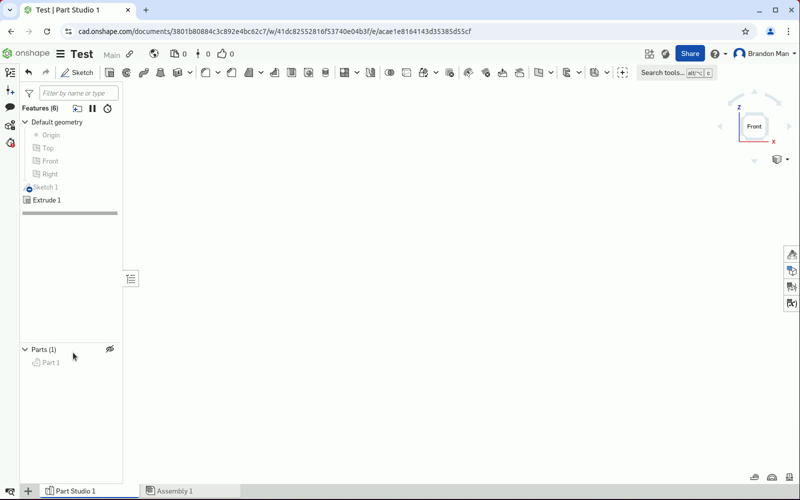
key(down)
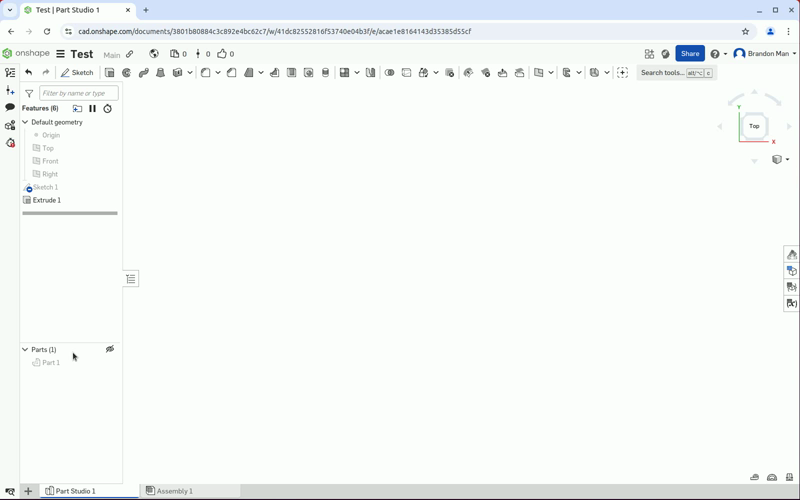
key_up(shift)
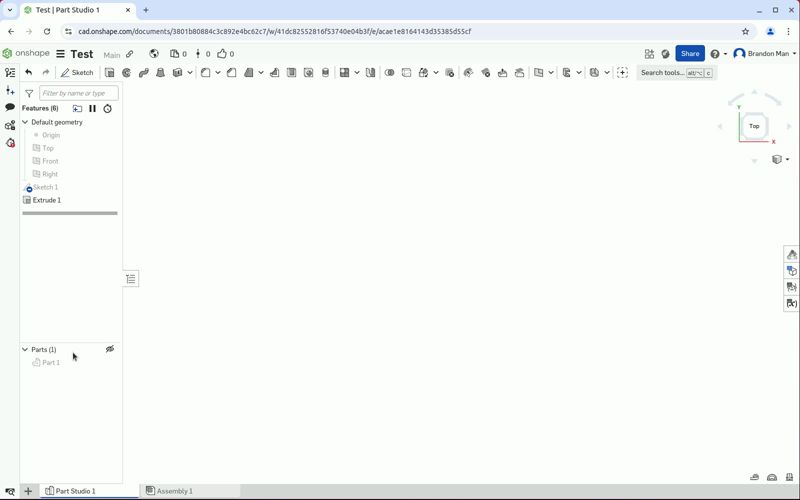
mouse_move(73, 352)
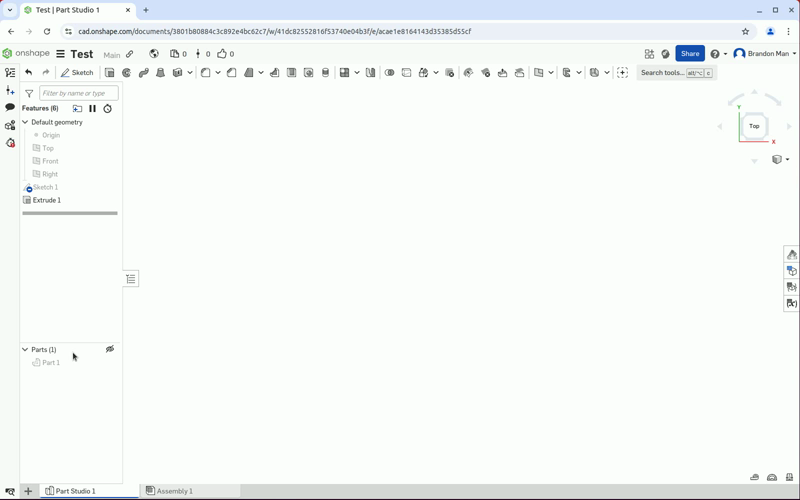
key(shift+y)
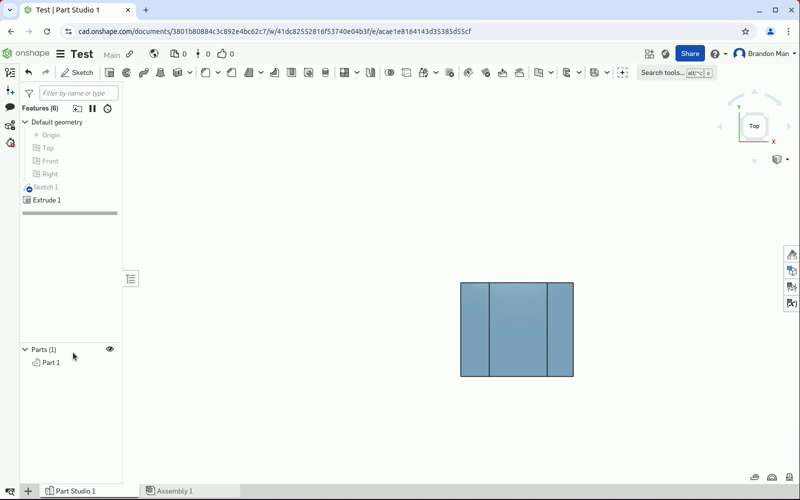
mouse_move(541, 75)
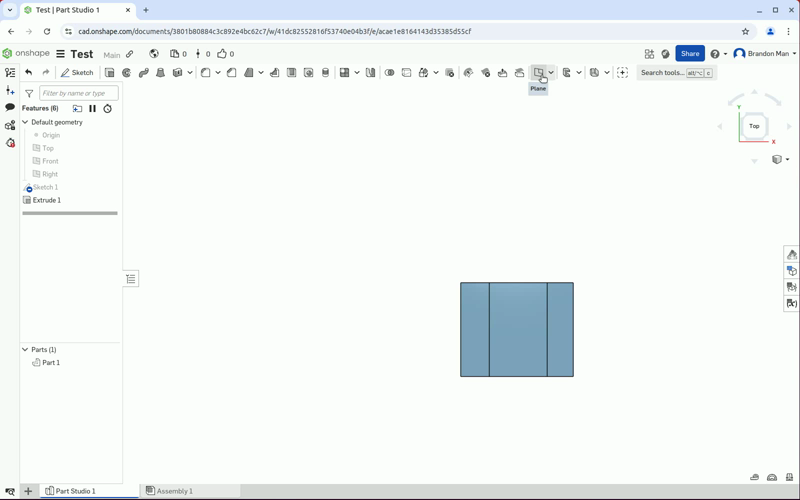
click(541, 75)
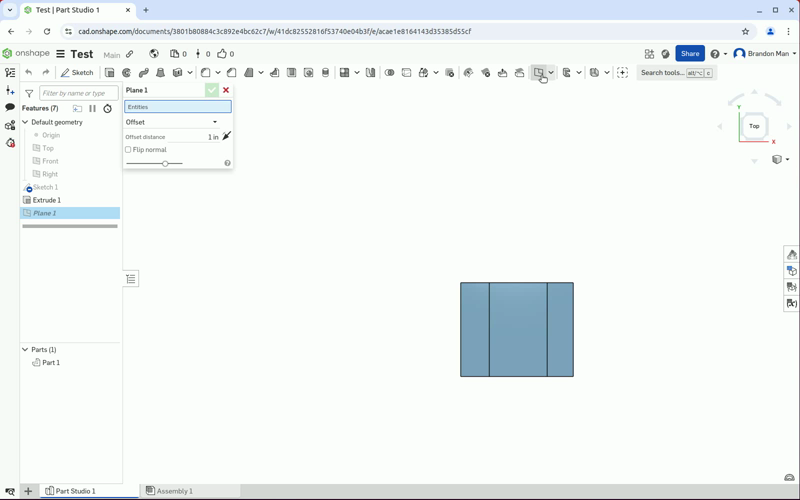
mouse_move(73, 150)
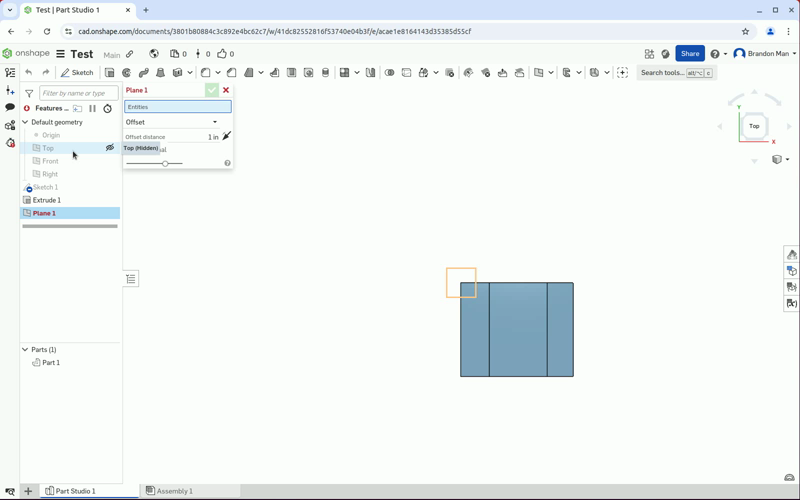
click(73, 150)
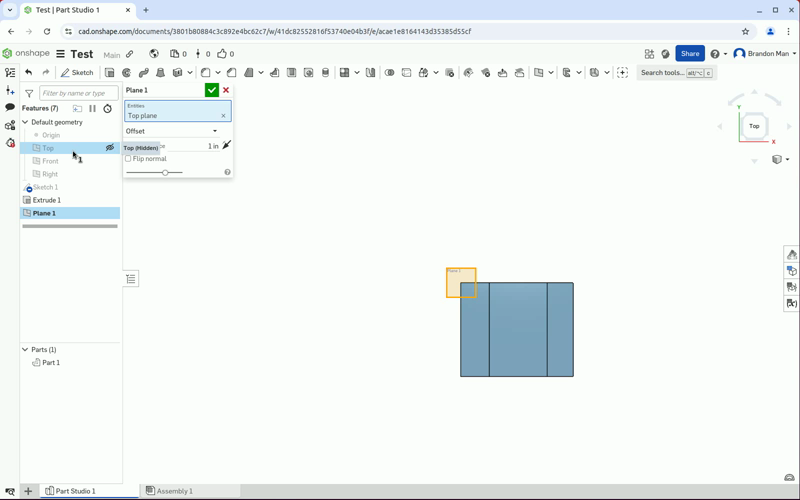
key(tab, 2)
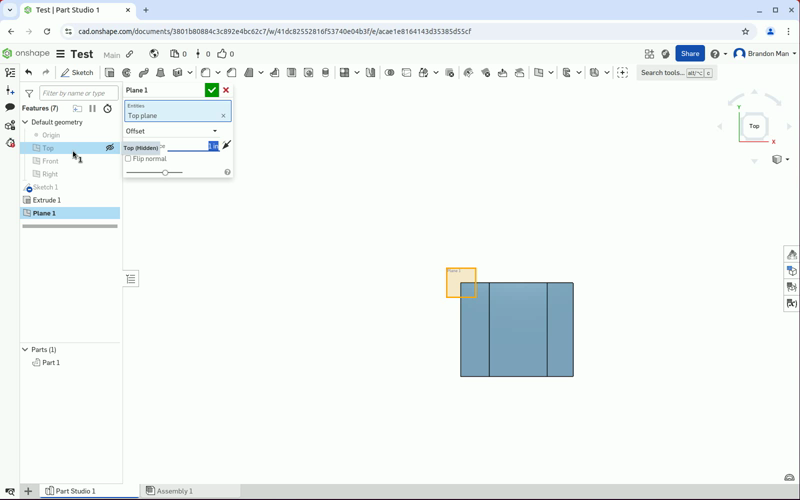
text(13.249)
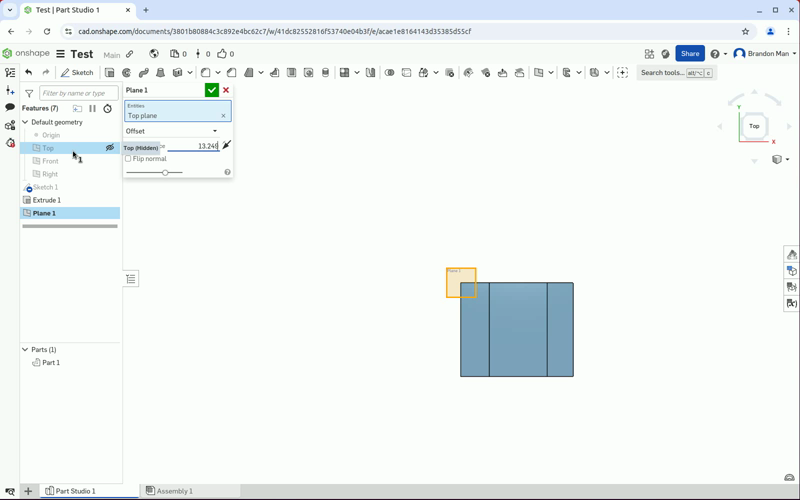
key(enter, 2)
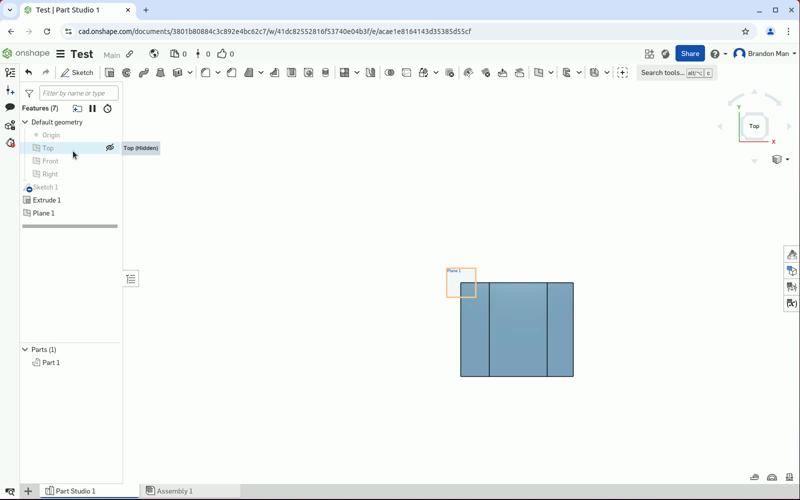
key(shift+s)
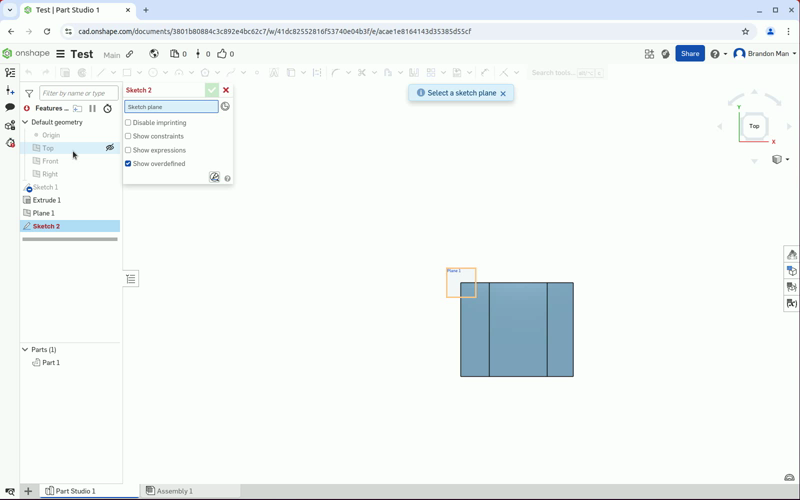
mouse_move(73, 215)
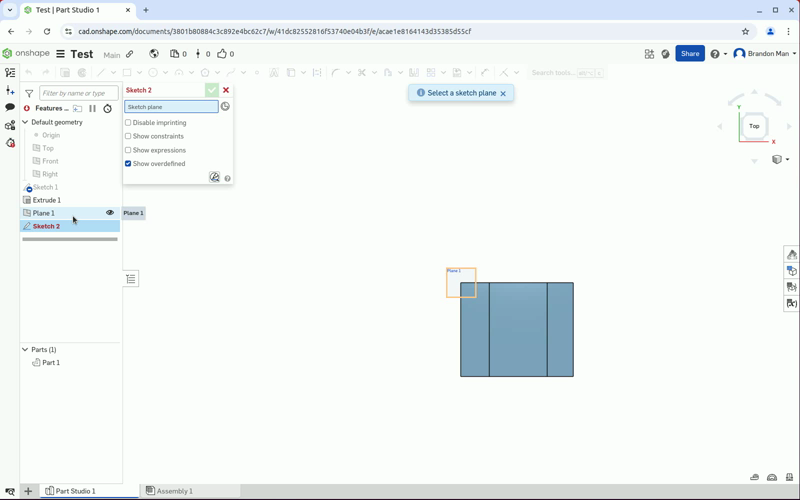
click(73, 215)
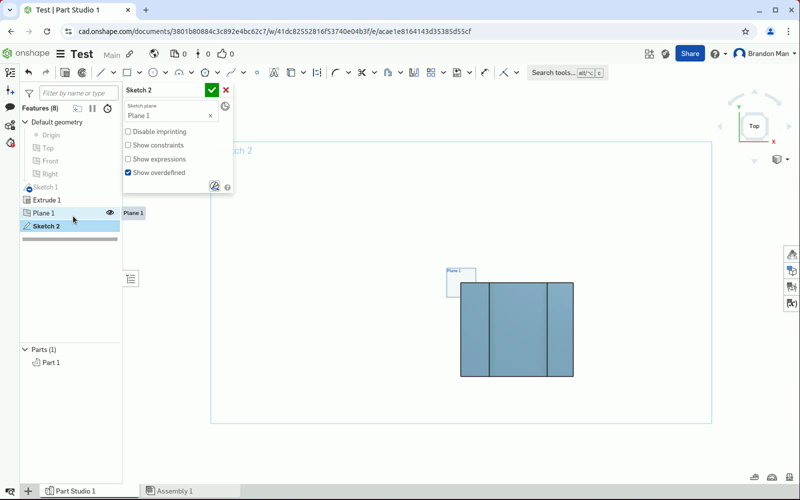
mouse_move(73, 352)
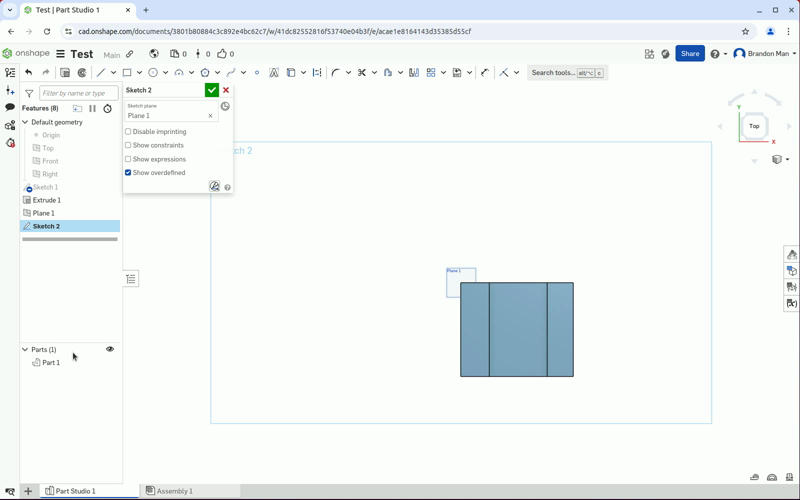
key(y)
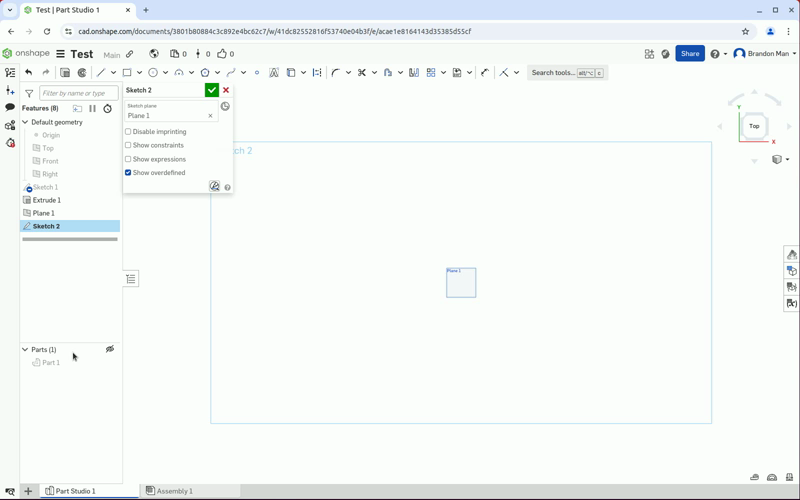
key(l)
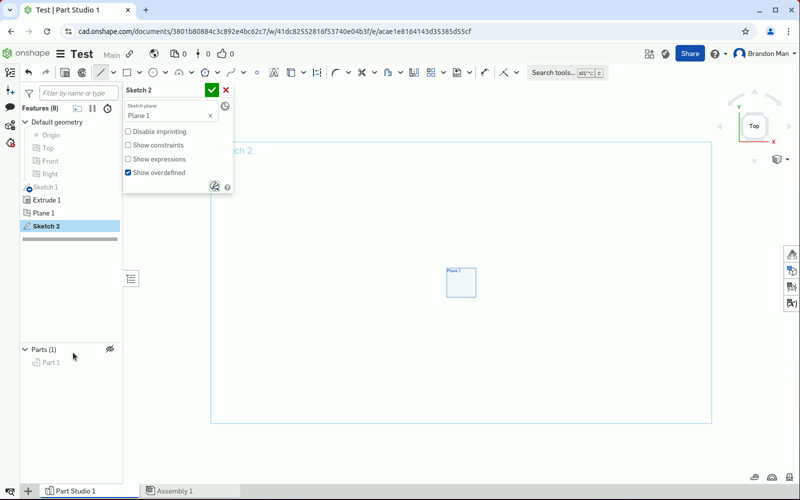
key_down(shift)
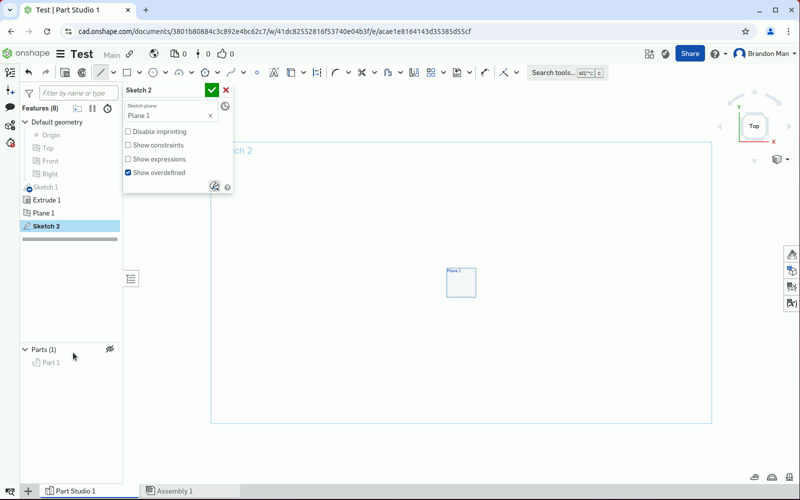
mouse_move(546, 345)
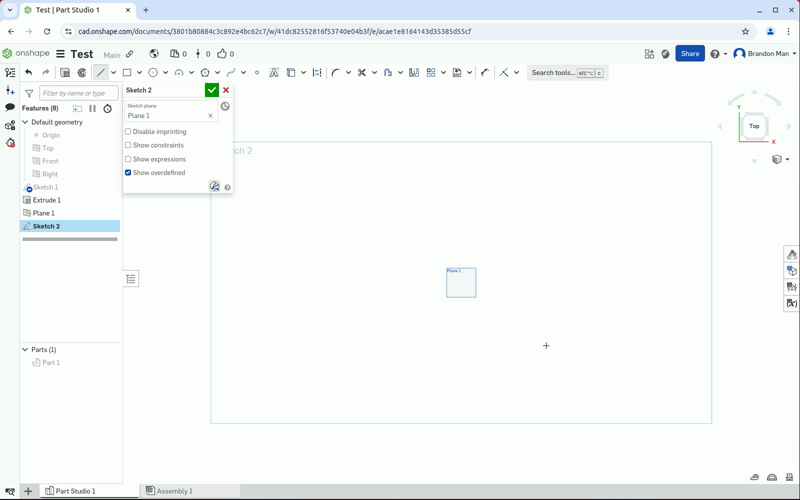
click(546, 345)
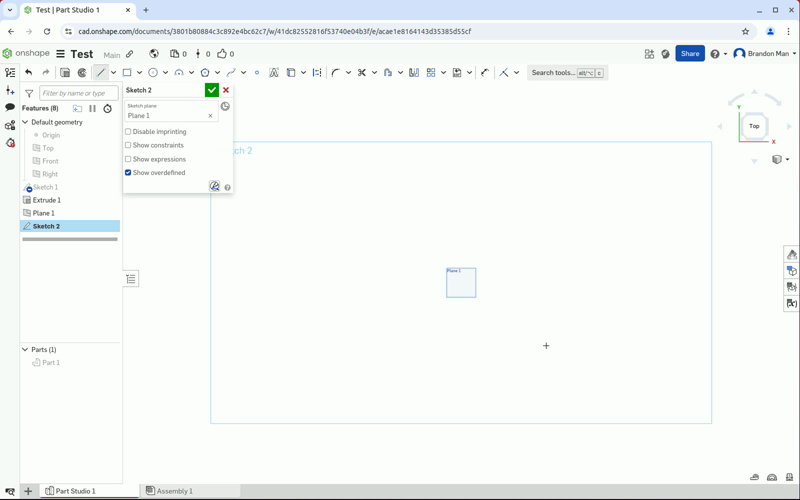
key_up(shift)
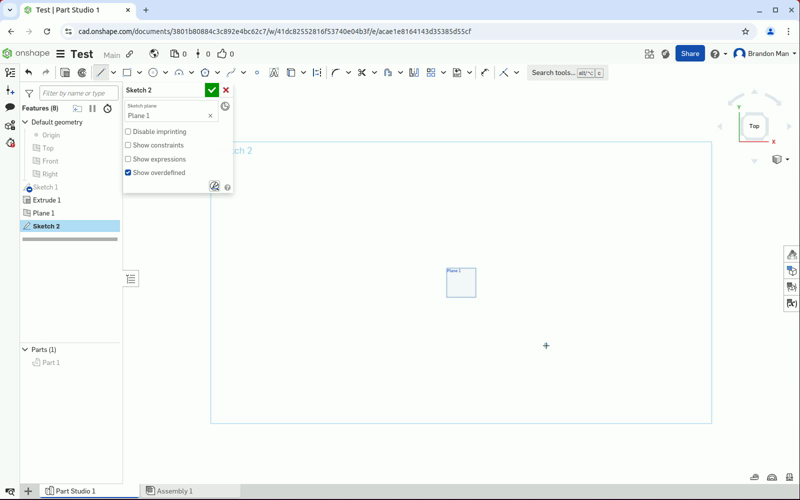
key_down(shift)
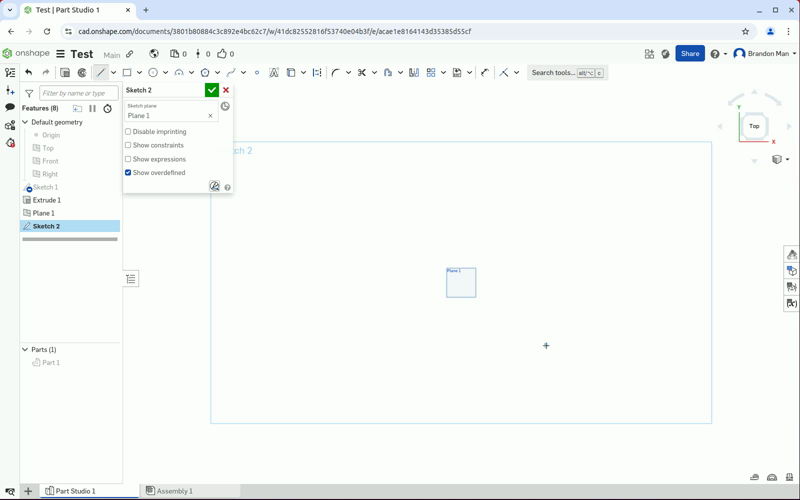
mouse_move(576, 345)
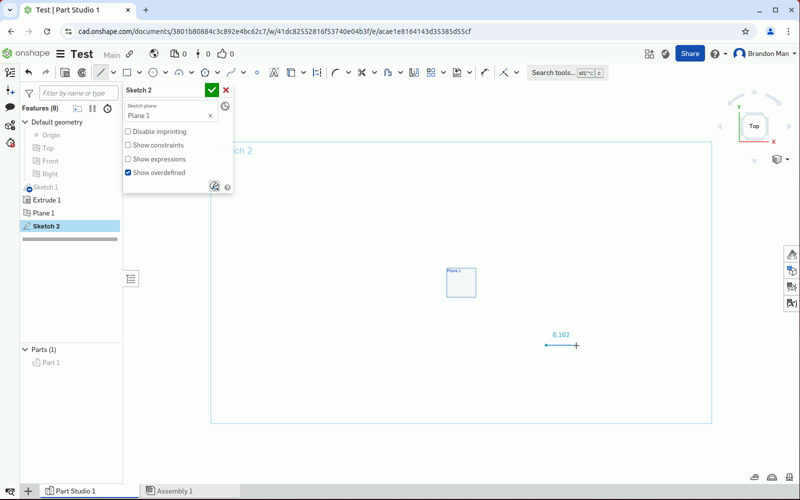
mouse_move(573, 345)
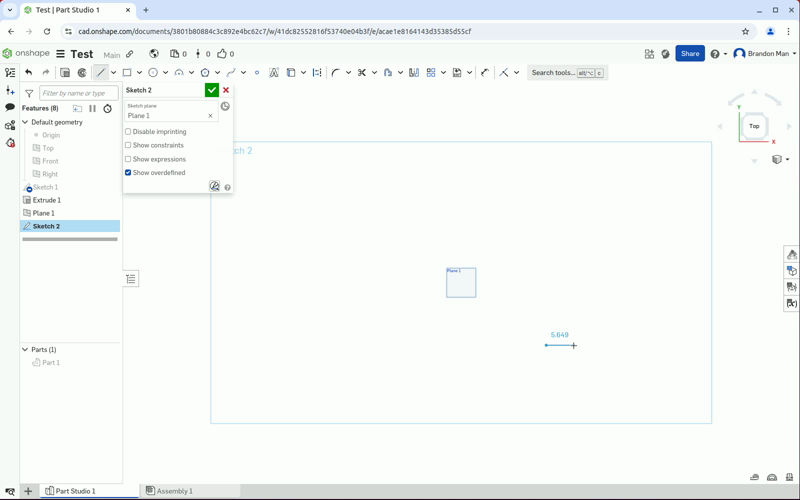
click(573, 345)
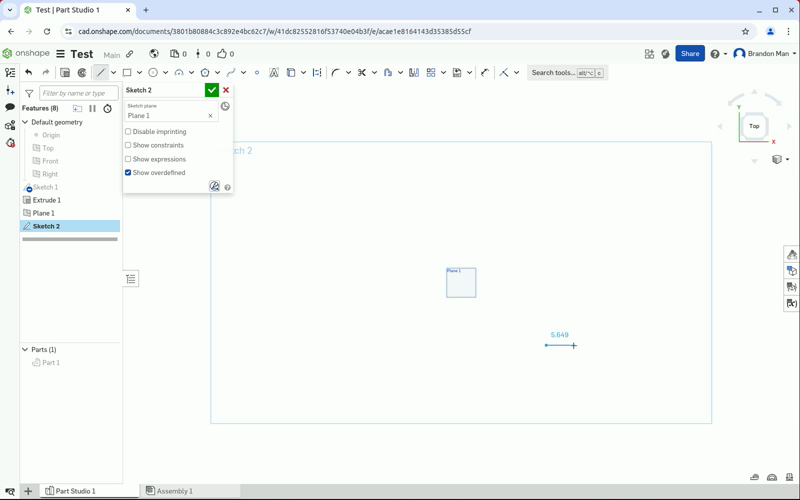
key_up(shift)
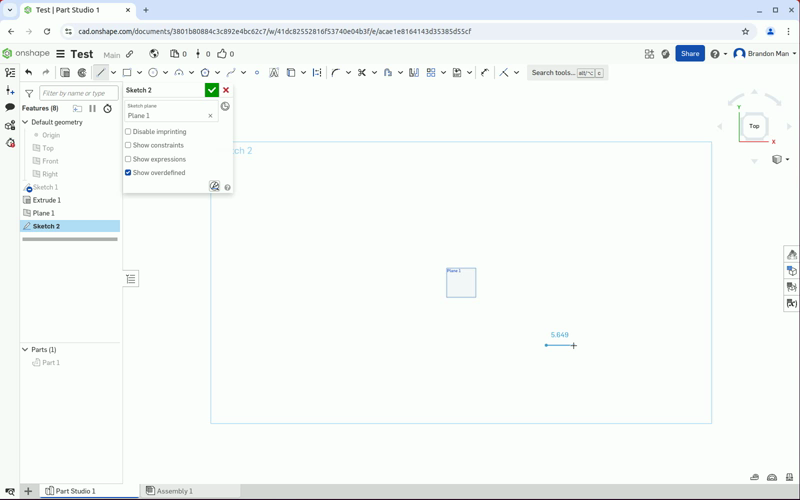
key_down(shift)
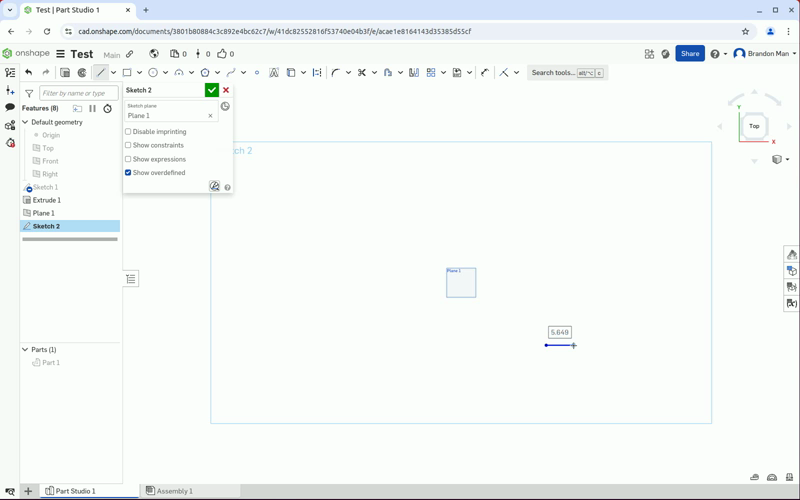
mouse_move(589, 345)
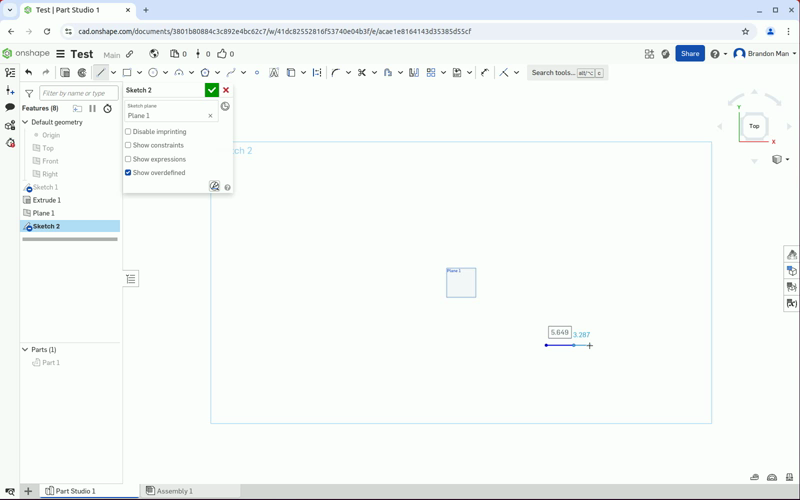
mouse_move(573, 306)
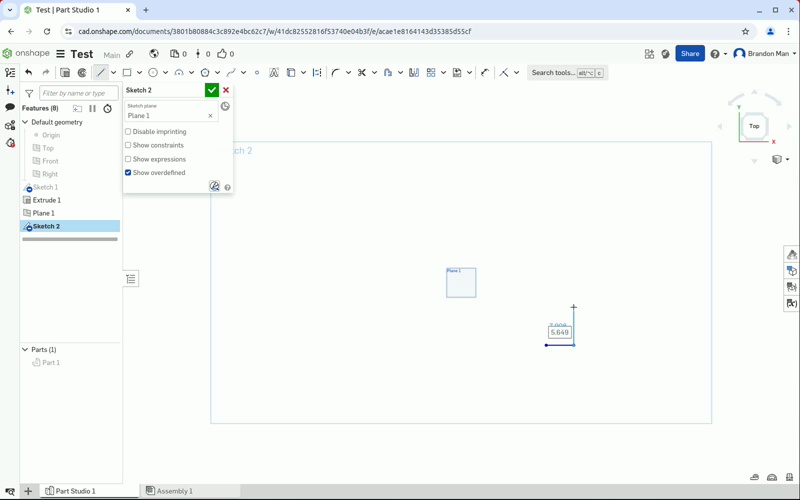
click(573, 306)
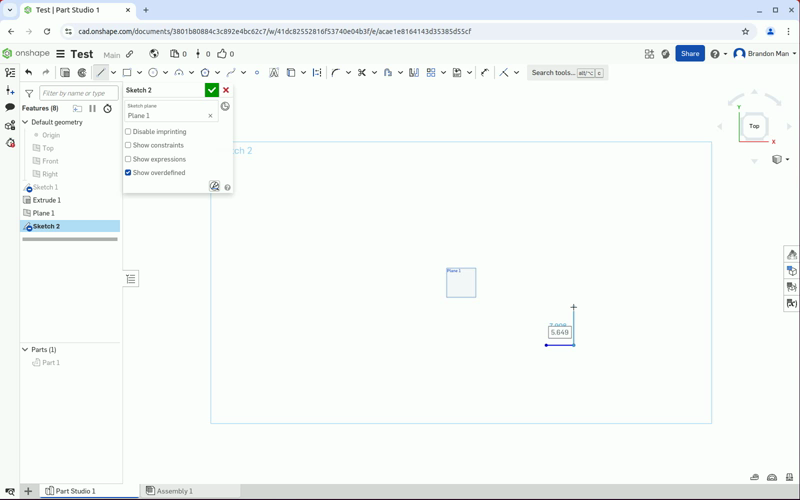
key_up(shift)
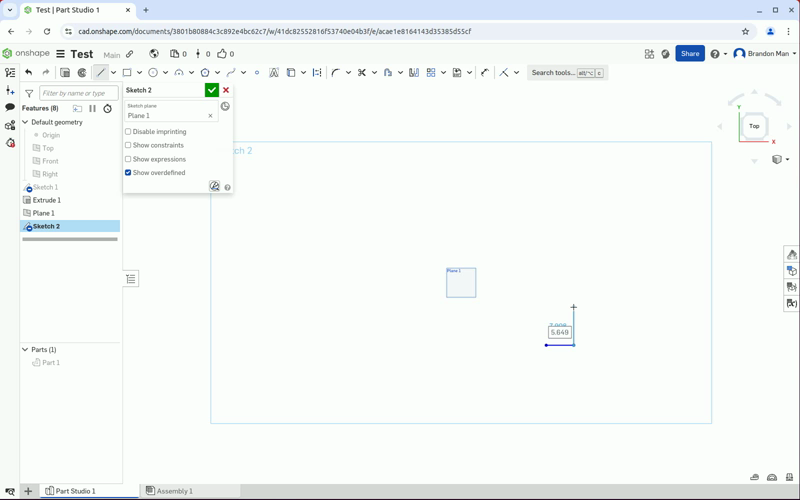
key_down(shift)
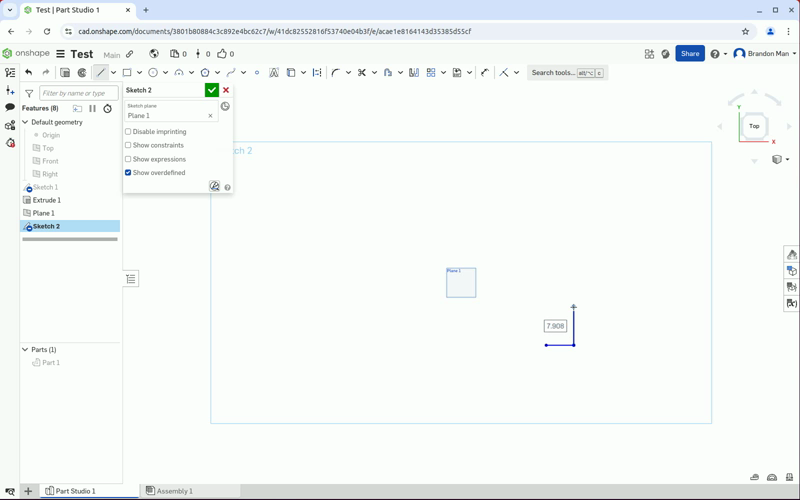
mouse_move(589, 306)
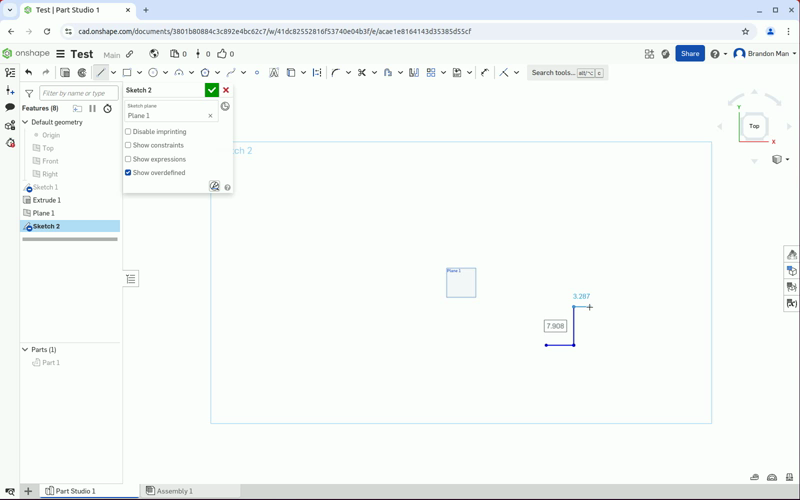
mouse_move(546, 306)
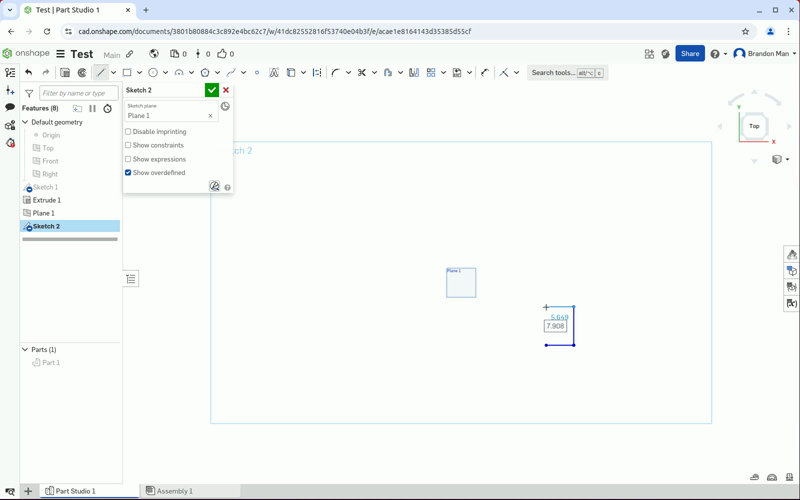
click(546, 306)
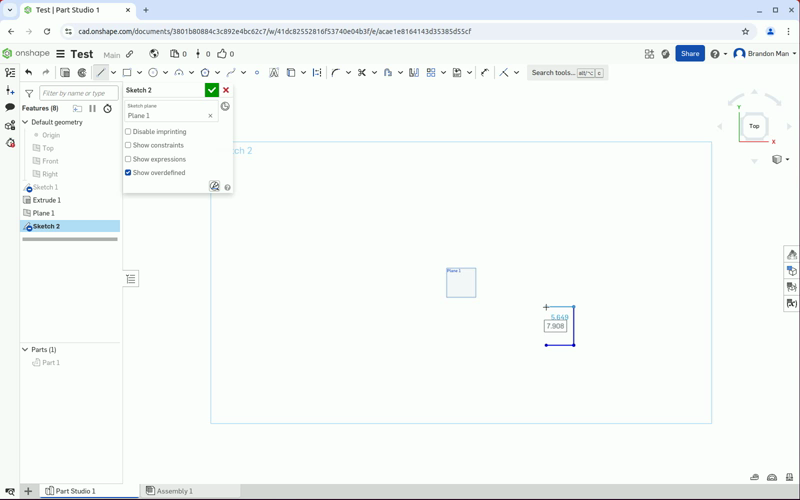
key_up(shift)
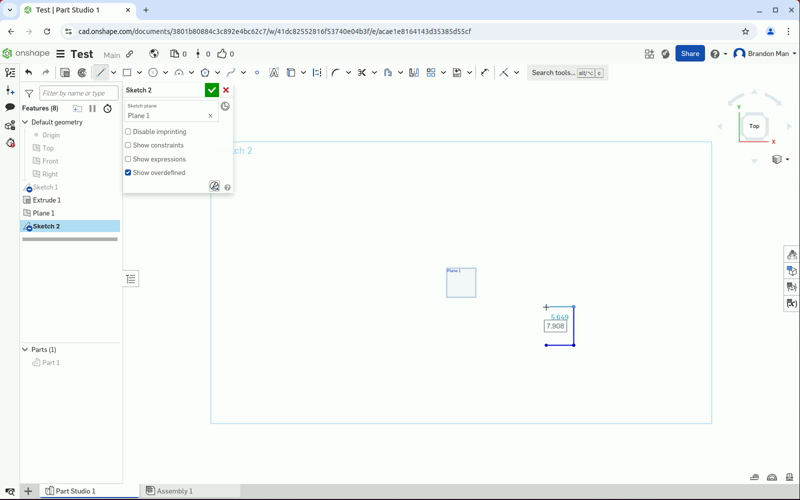
mouse_move(576, 306)
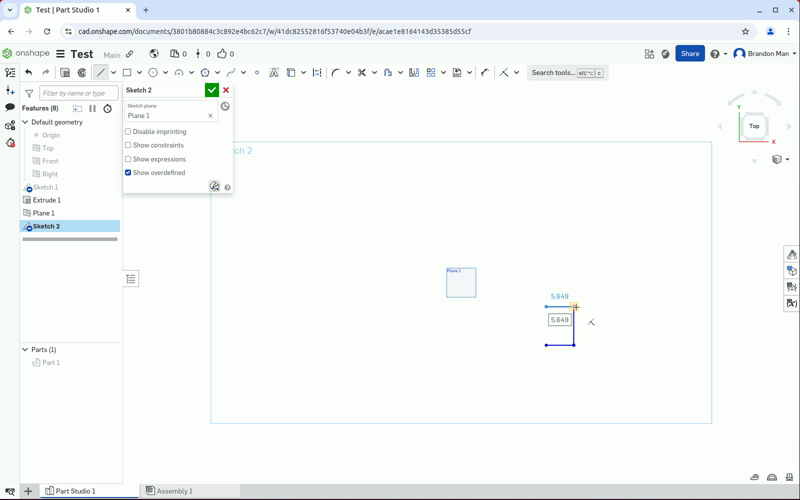
key_down(shift)
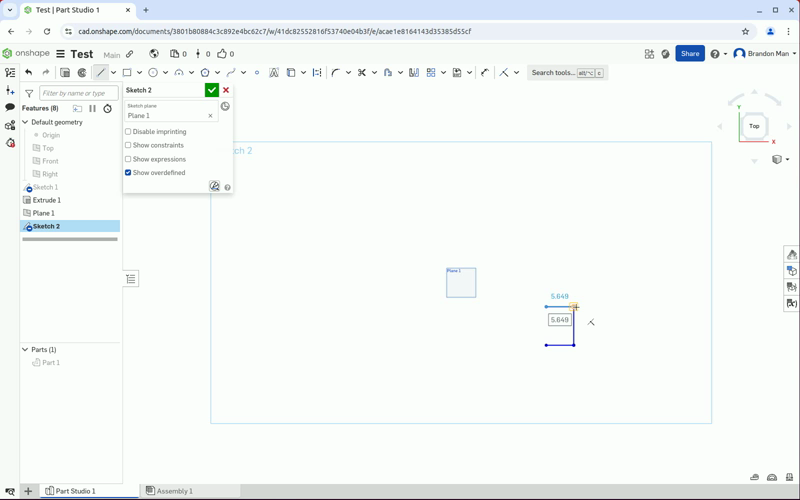
mouse_move(546, 345)
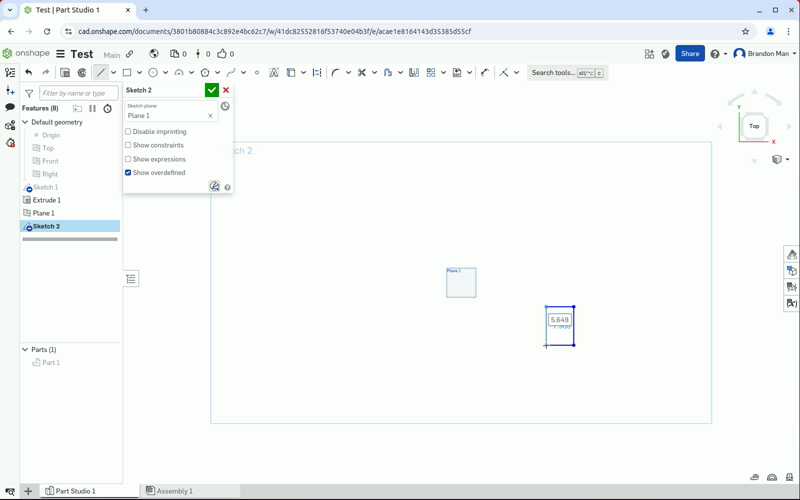
key_up(shift)
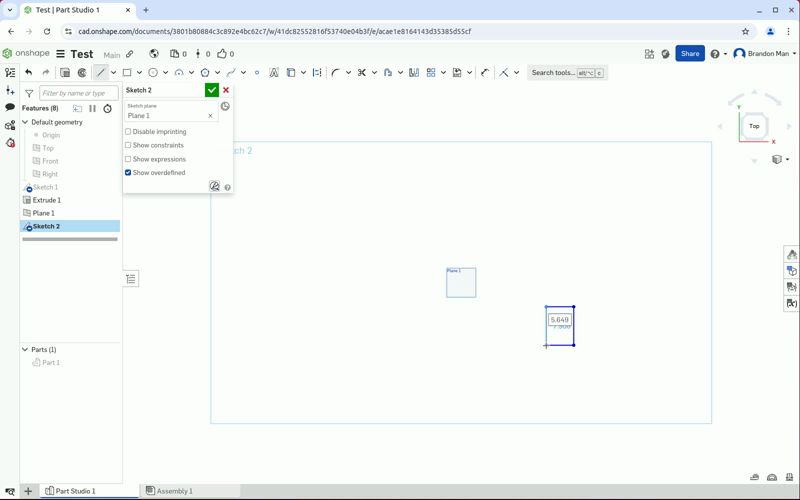
click(546, 345)
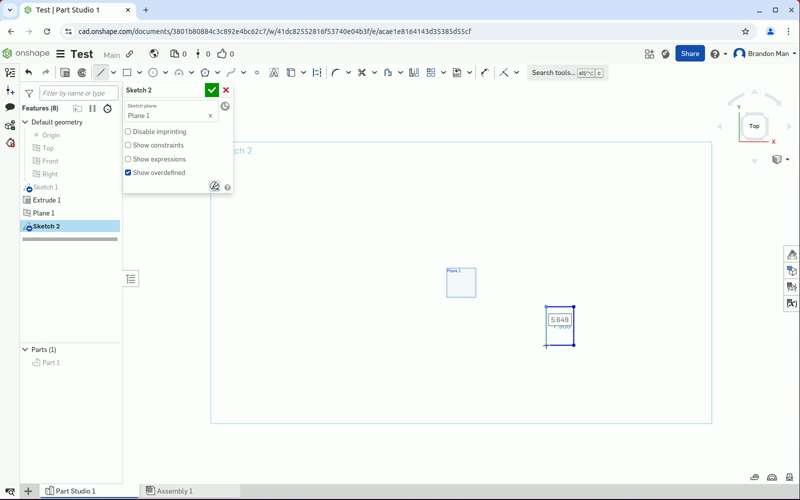
key(esc)
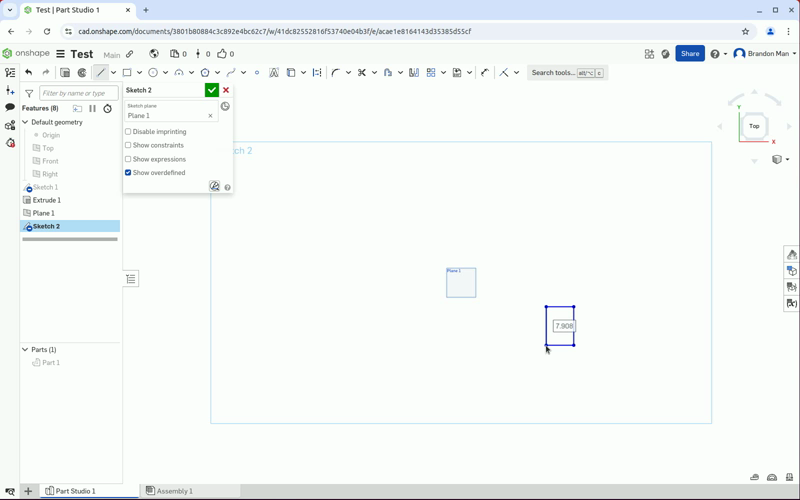
mouse_move(556, 325)
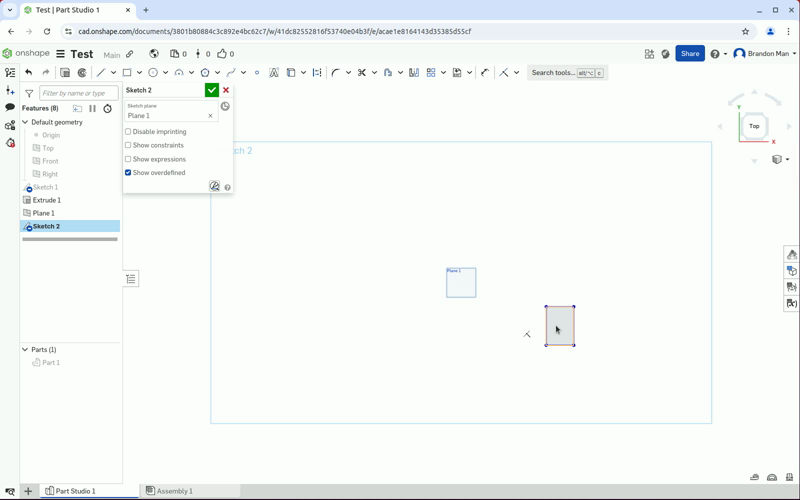
scroll(6)
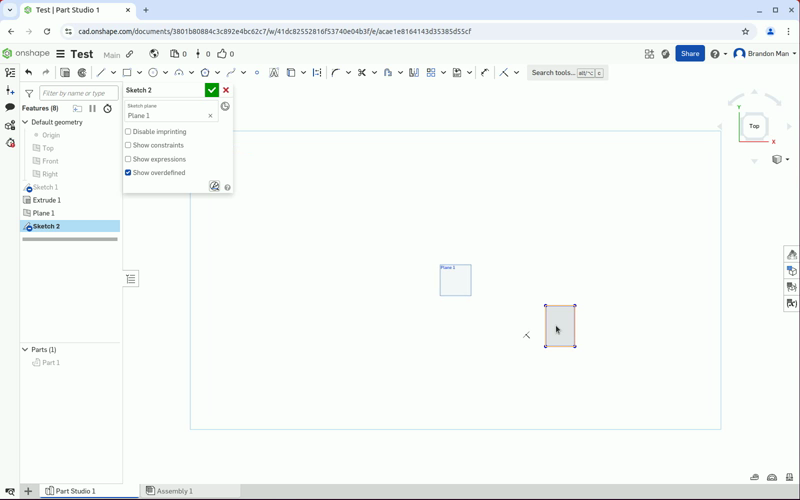
scroll(6)
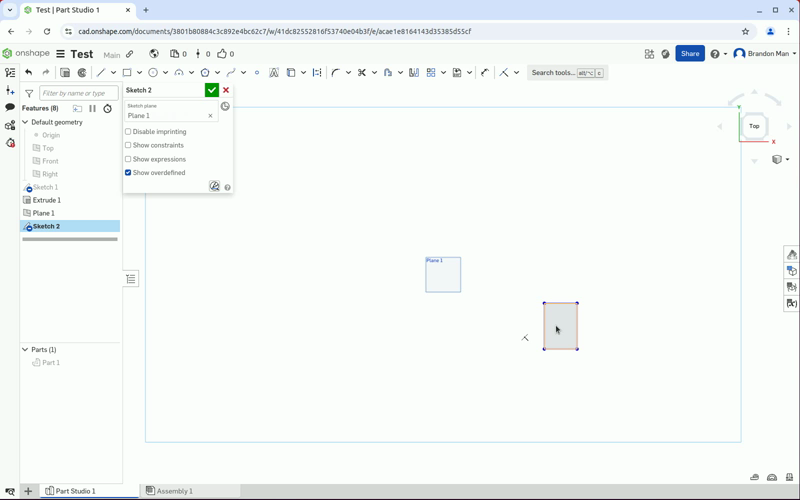
scroll(6)
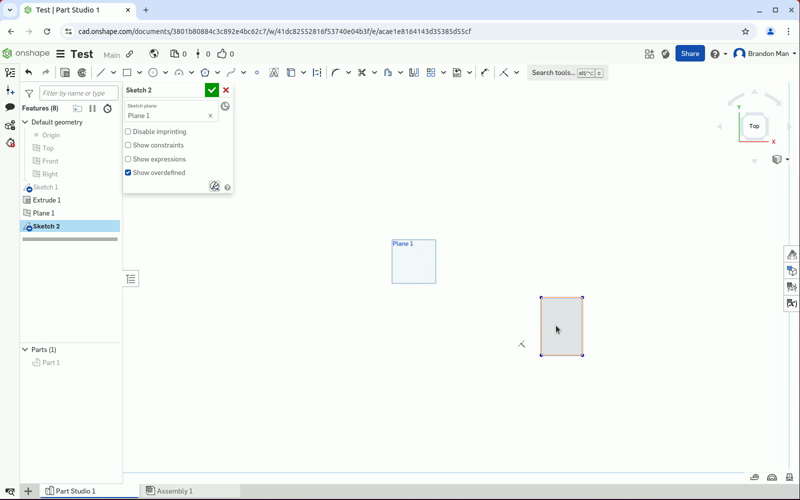
scroll(6)
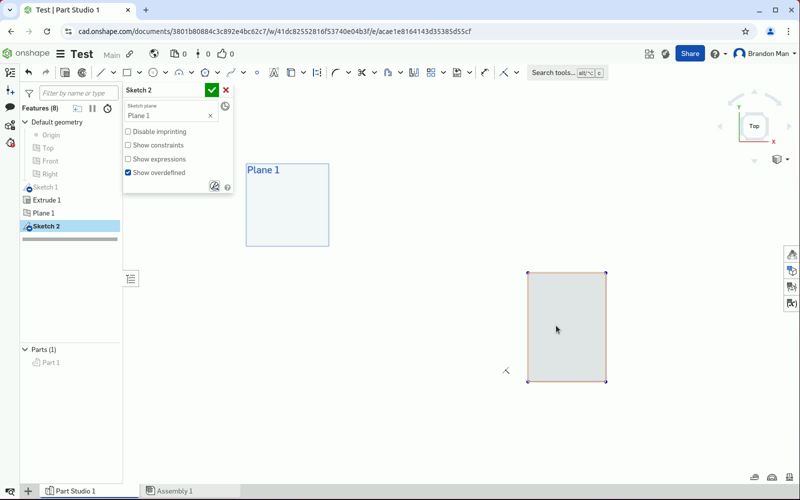
scroll(6)
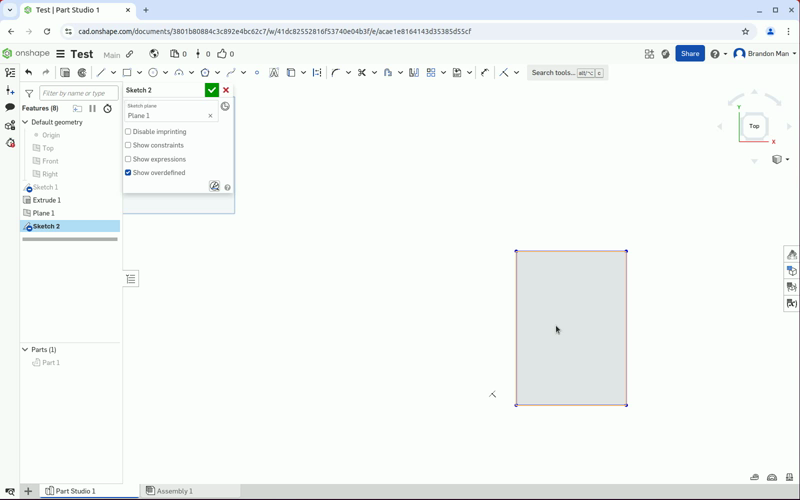
scroll(6)
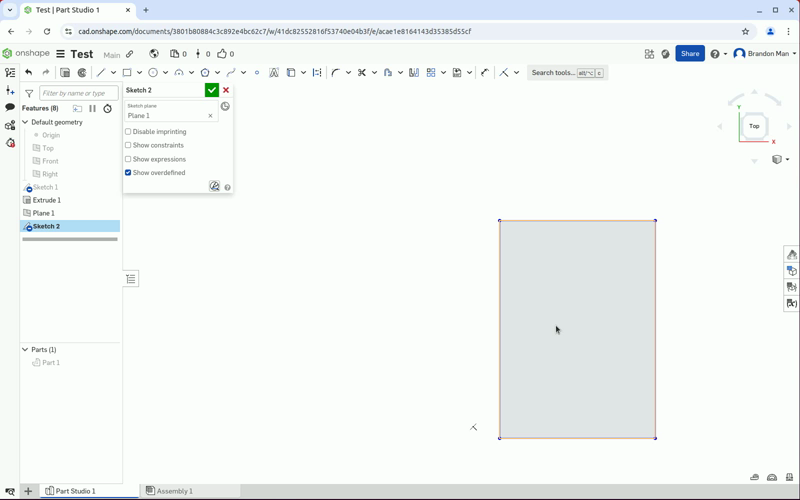
scroll(6)
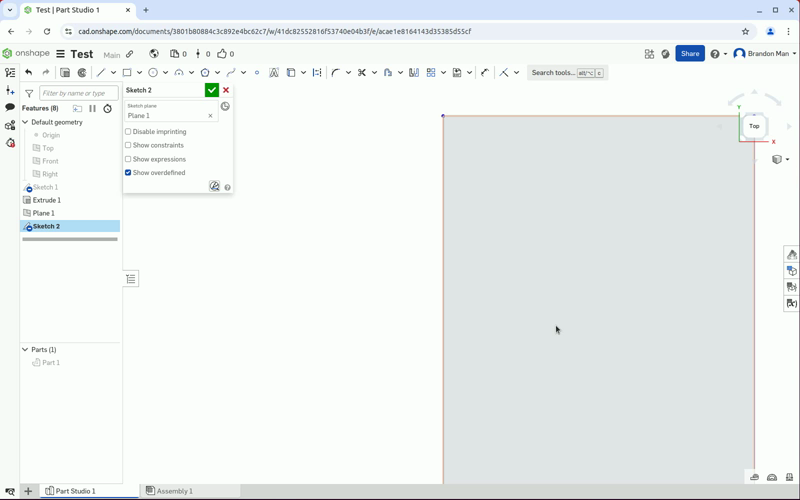
click(556, 325)
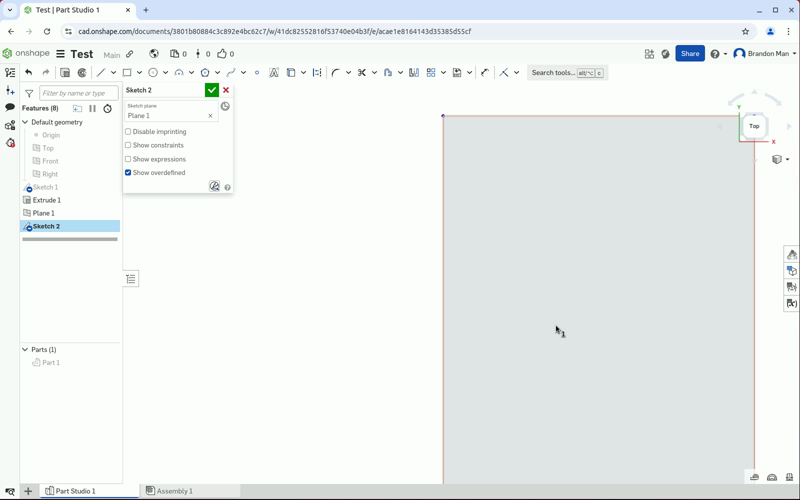
scroll(-6)
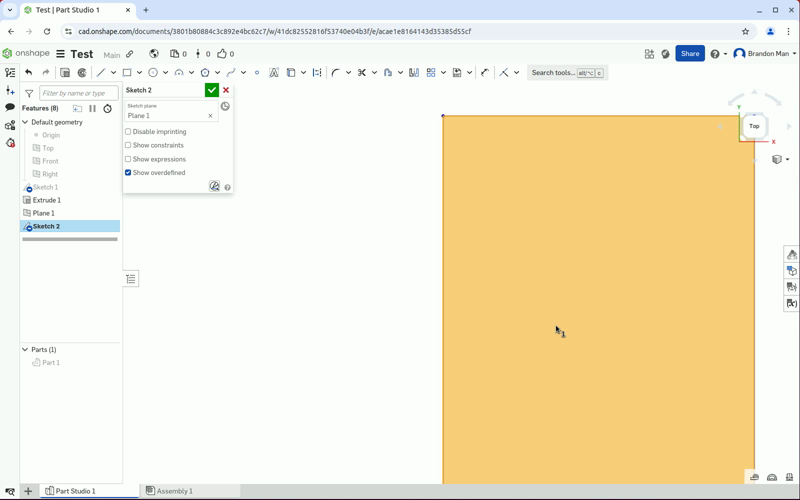
scroll(-6)
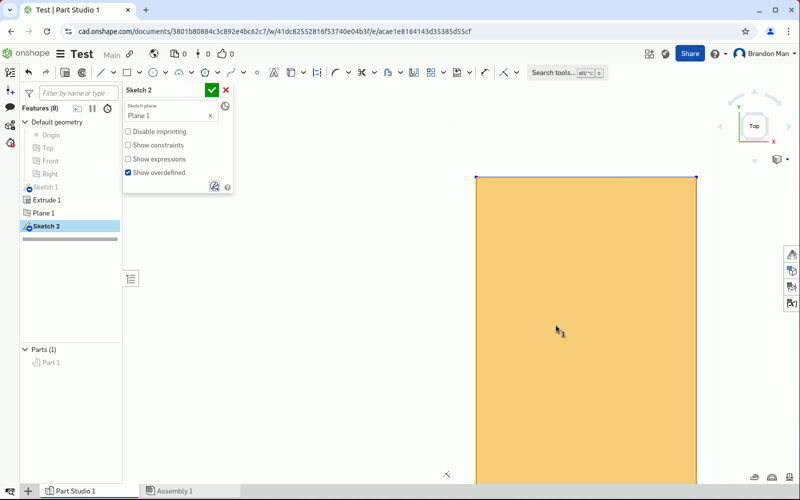
scroll(-6)
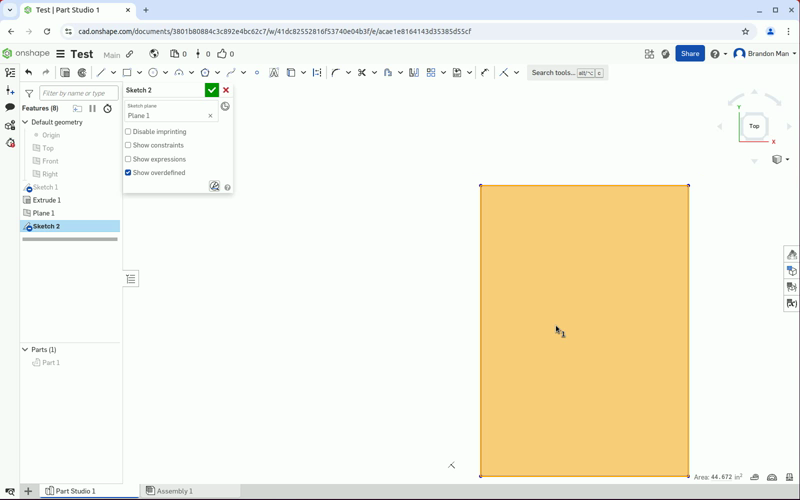
scroll(-6)
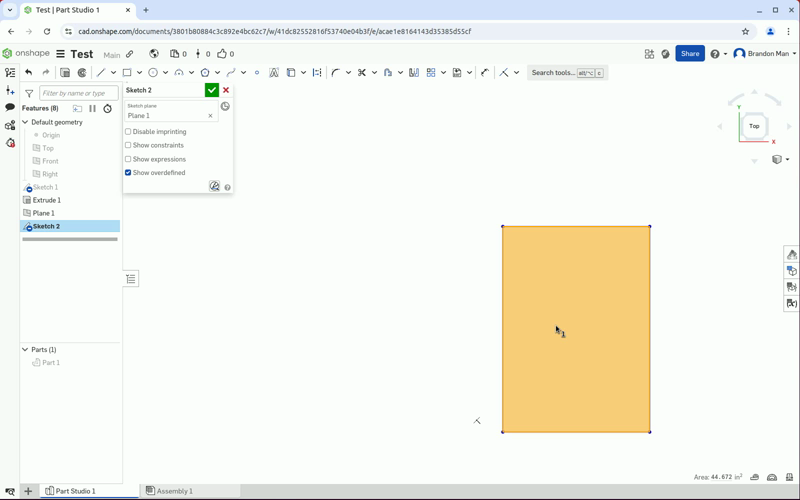
scroll(-6)
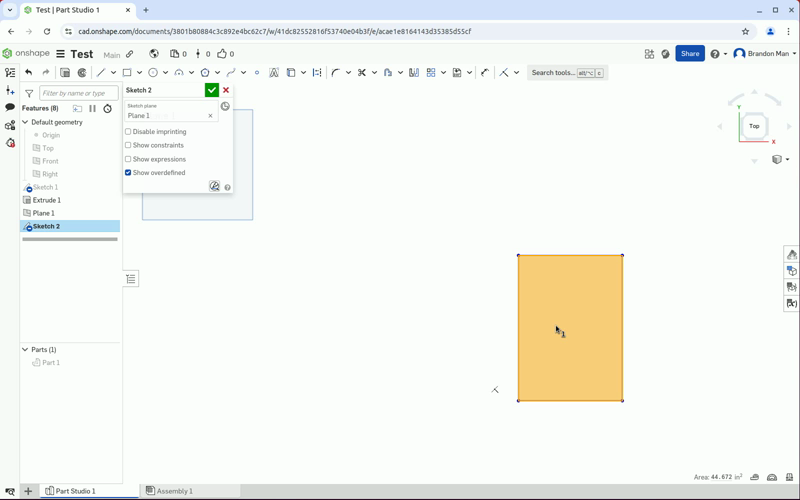
scroll(-6)
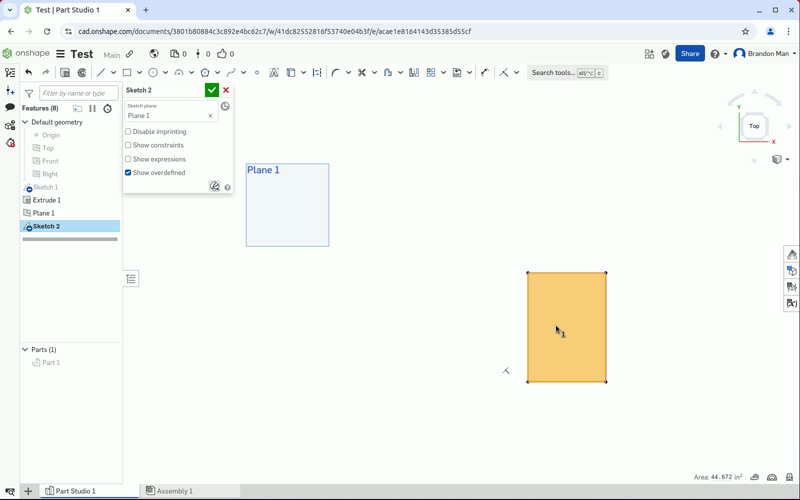
scroll(-6)
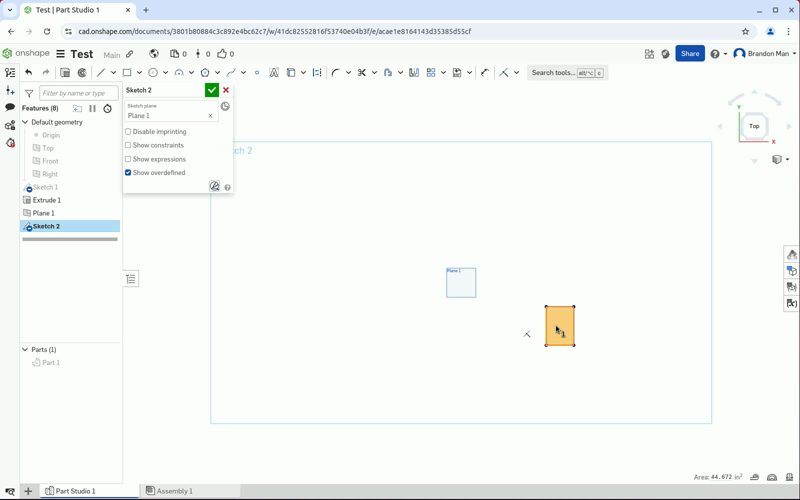
mouse_move(73, 352)
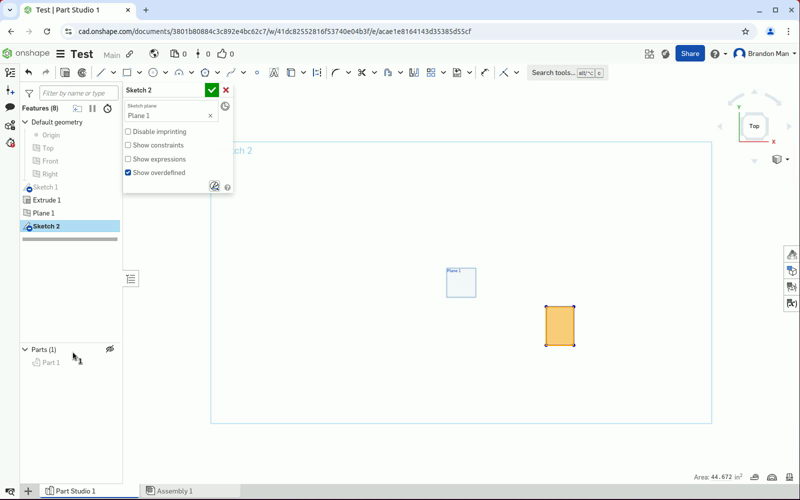
key(shift+y)
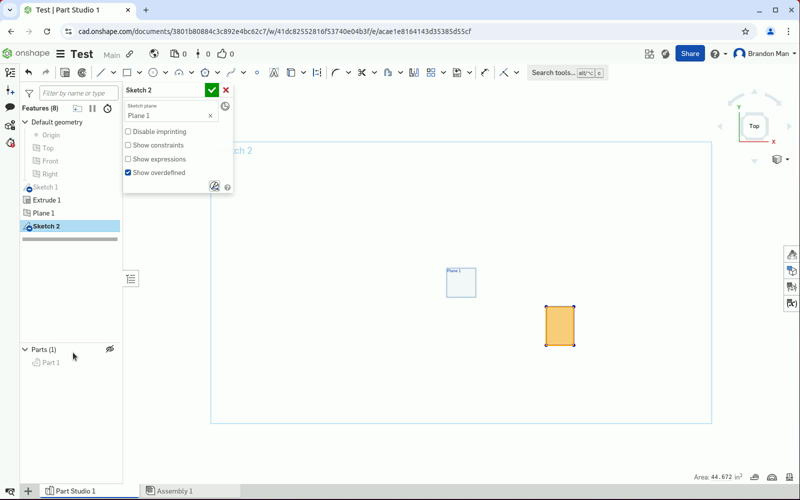
key(shift+e)
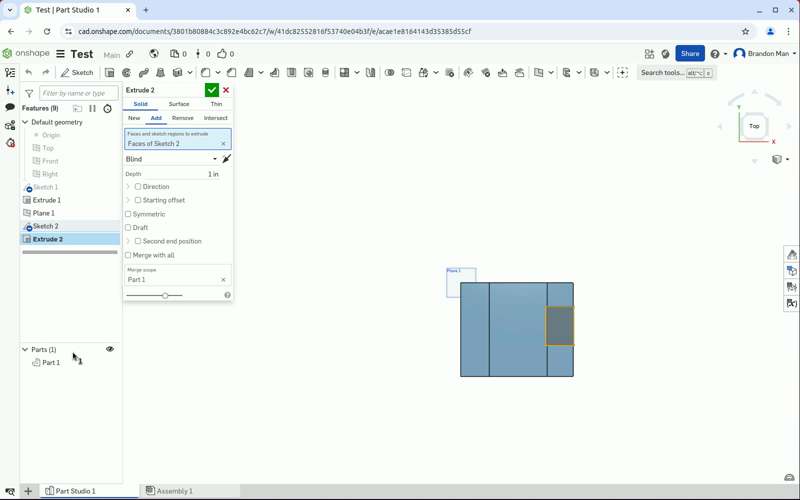
mouse_move(143, 106)
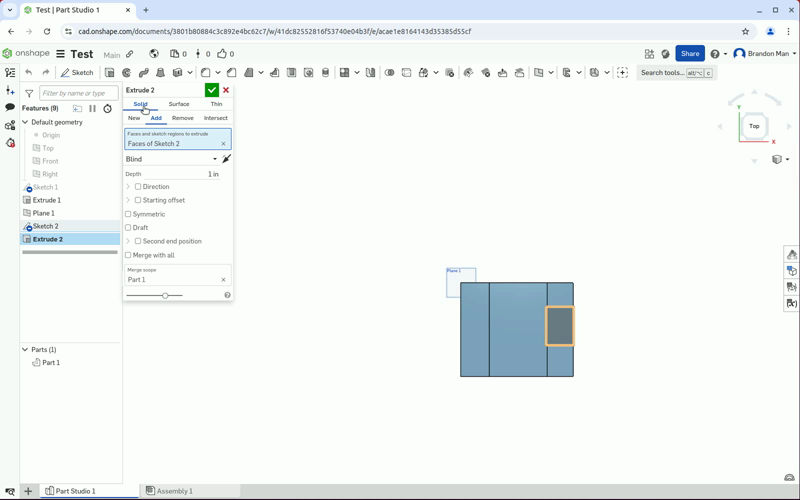
click(143, 106)
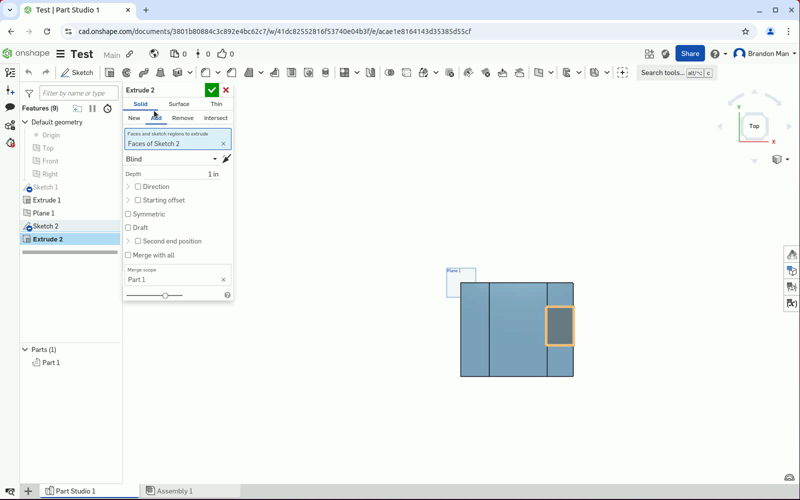
mouse_move(186, 120)
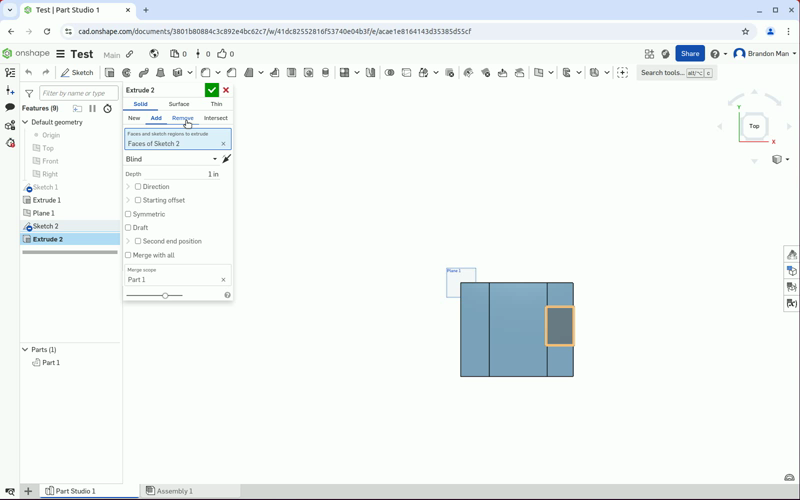
click(186, 120)
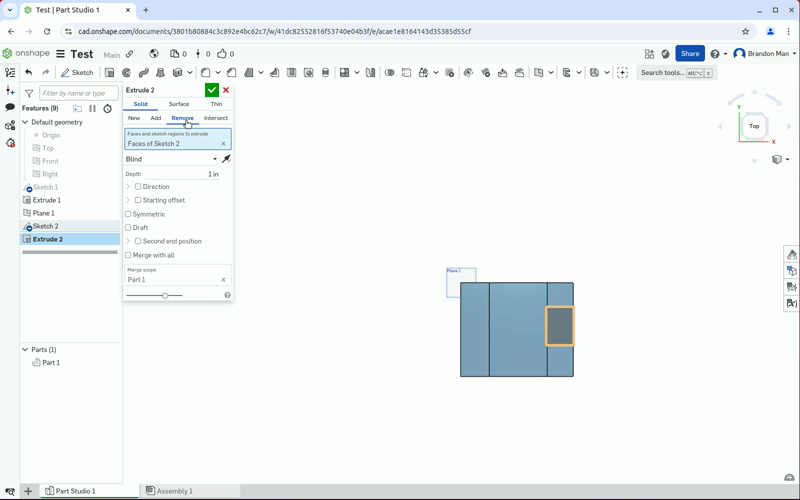
key(tab, 4)
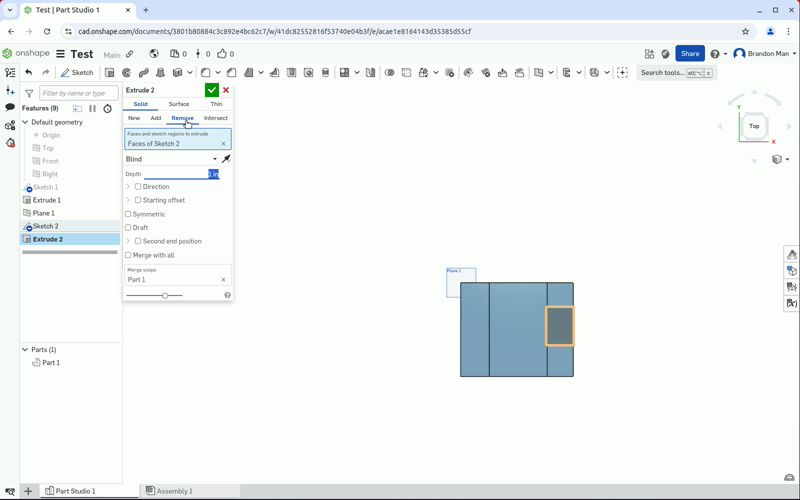
text(4.814)
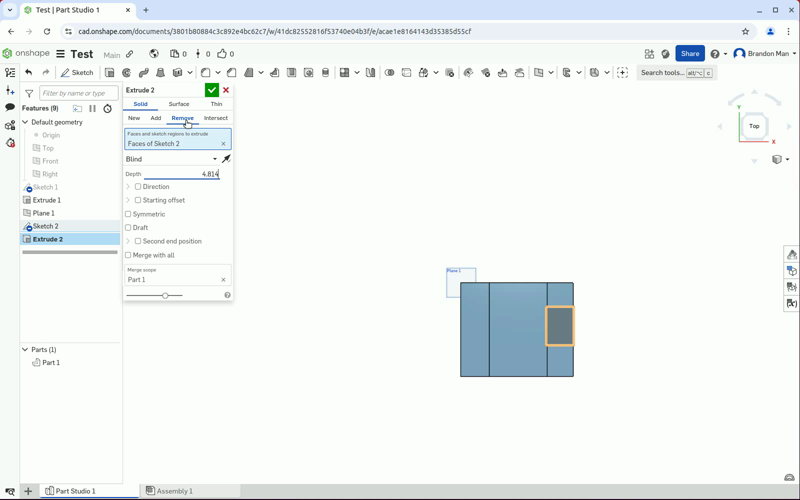
key(tab, 6)
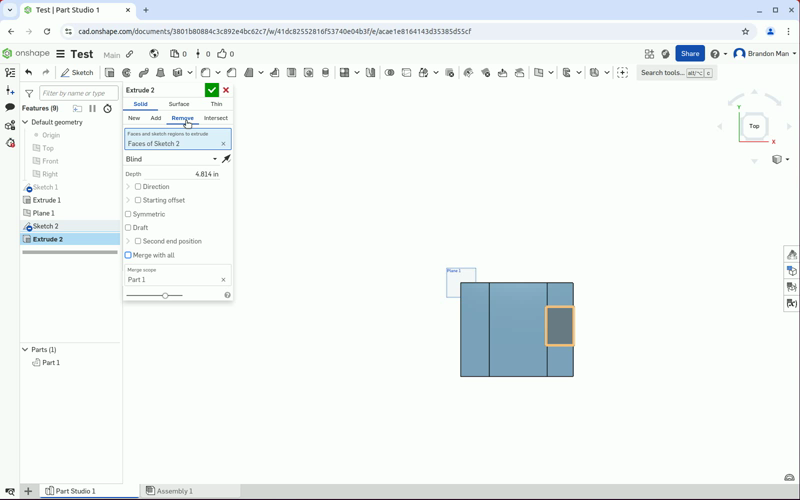
key(space)
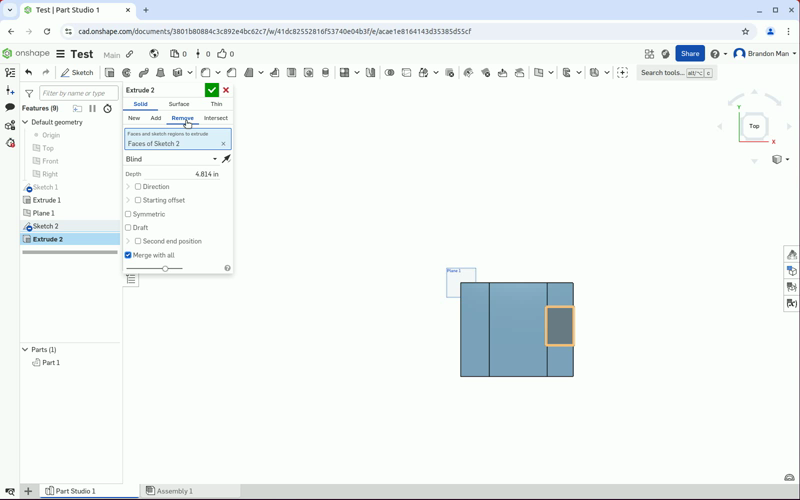
key(enter)
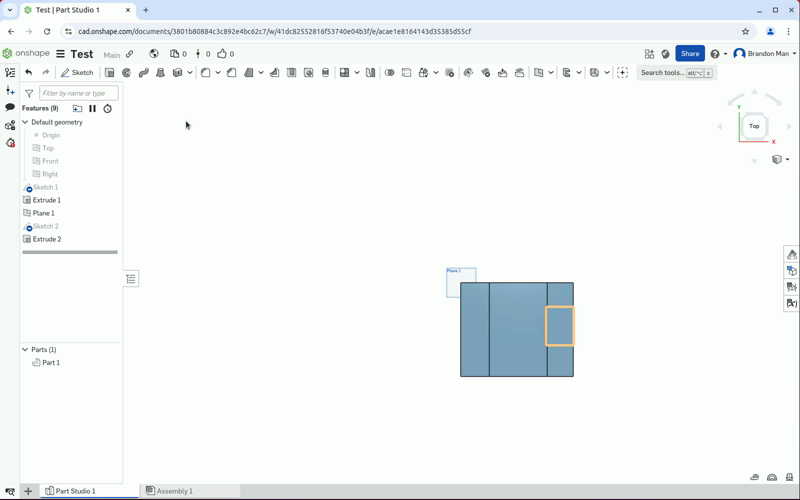
key(shift+h)
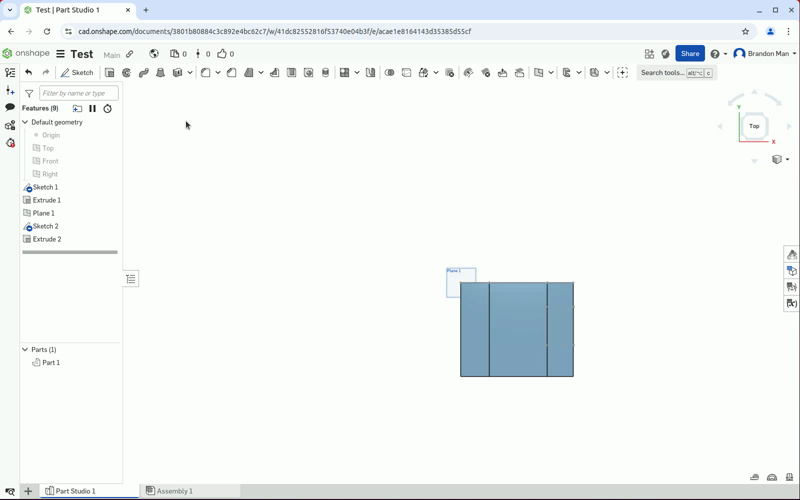
key(shift+h)
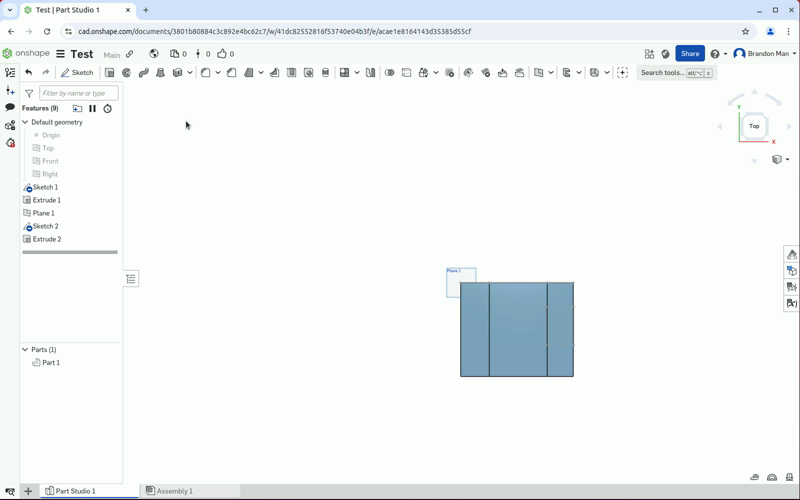
key(shift+7)
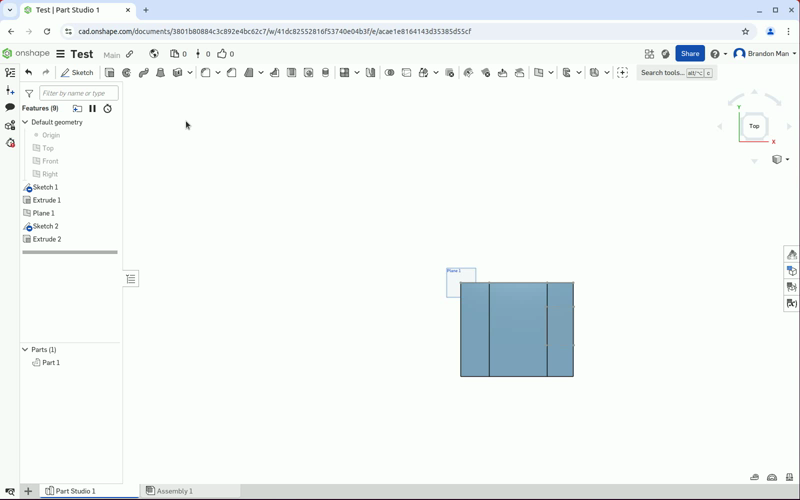
key(up, 3)
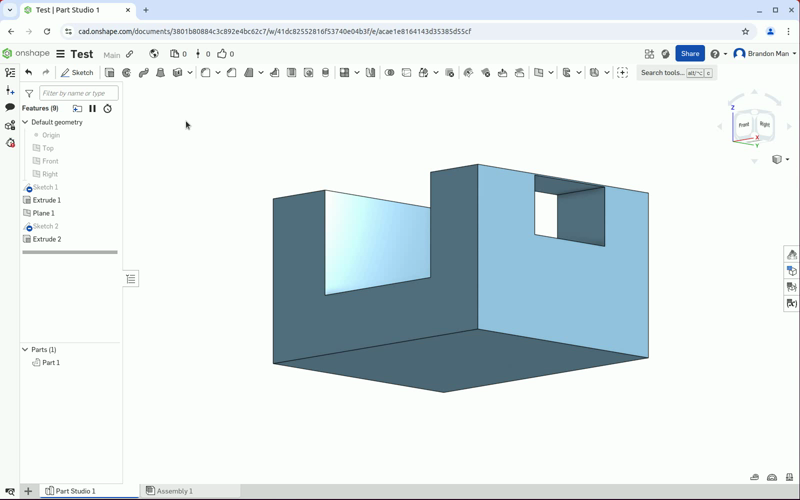
key(left, 3)
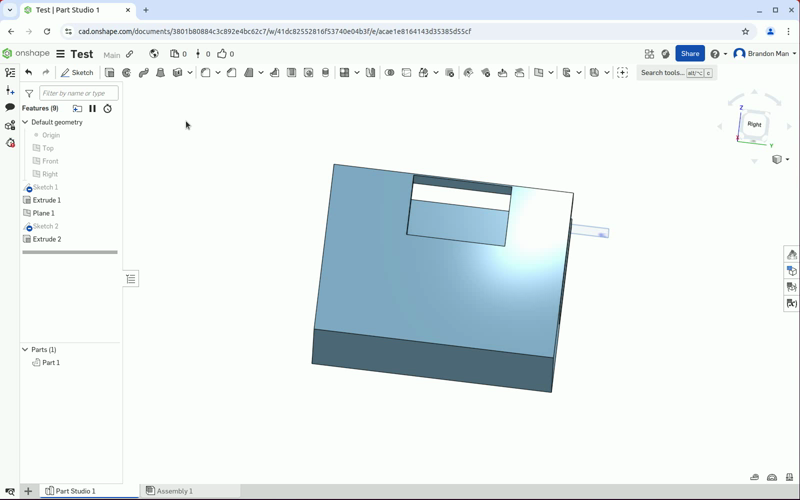
key(right, 3)
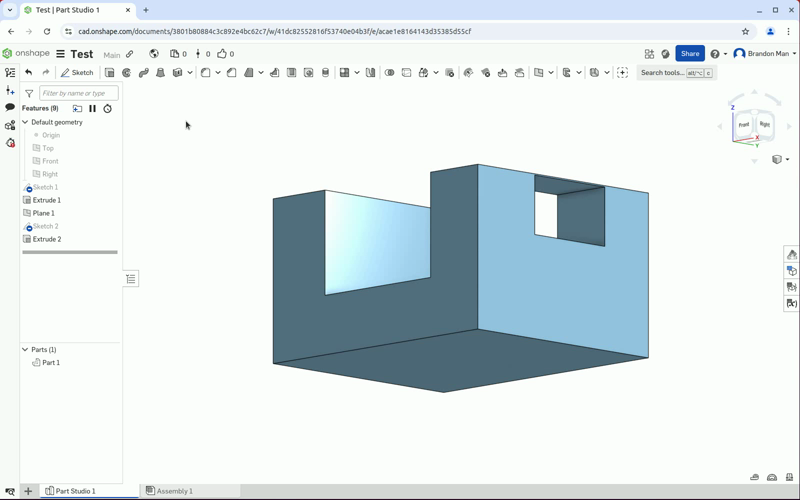
key(down, 3)
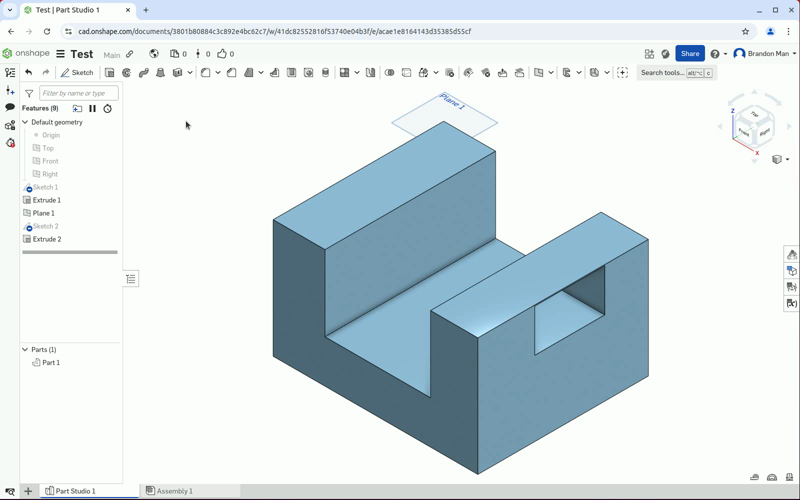
mouse_move(73, 189)
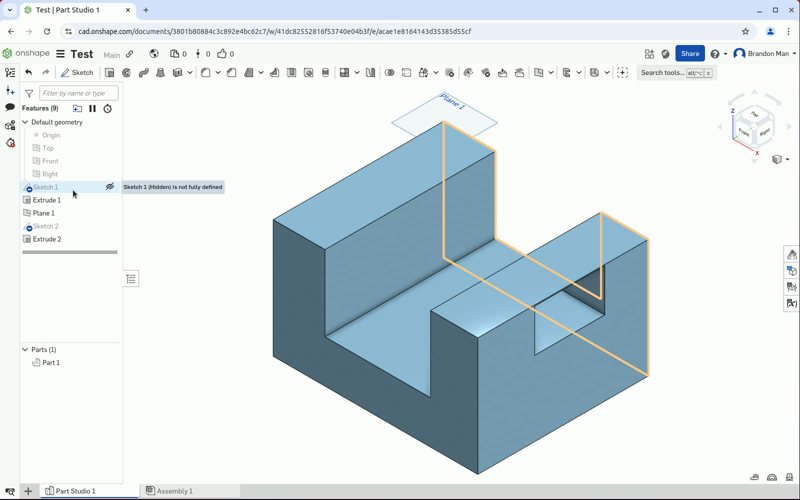
click(73, 189)